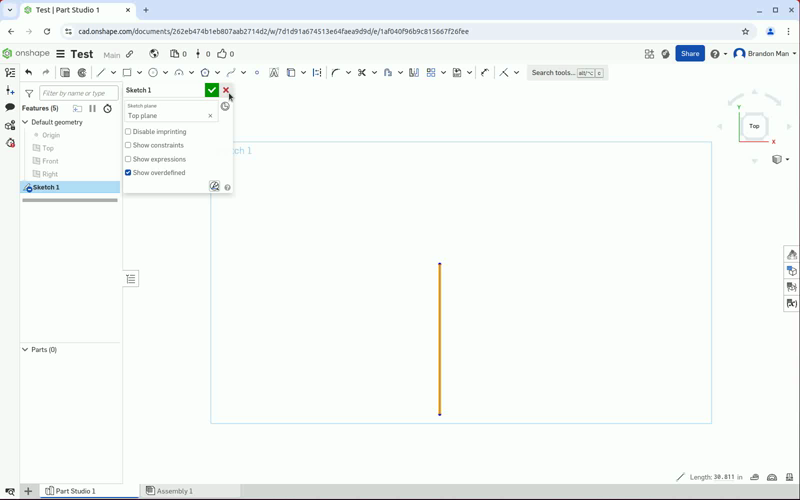
key(shift+h)
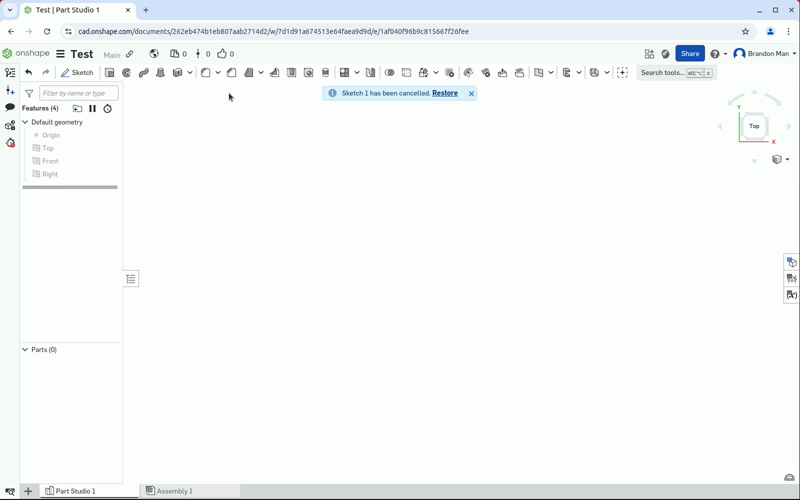
mouse_move(73, 352)
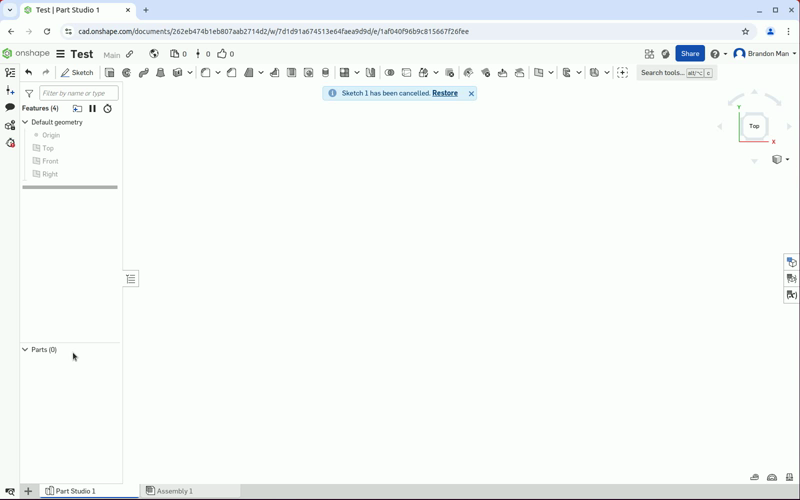
key(y)
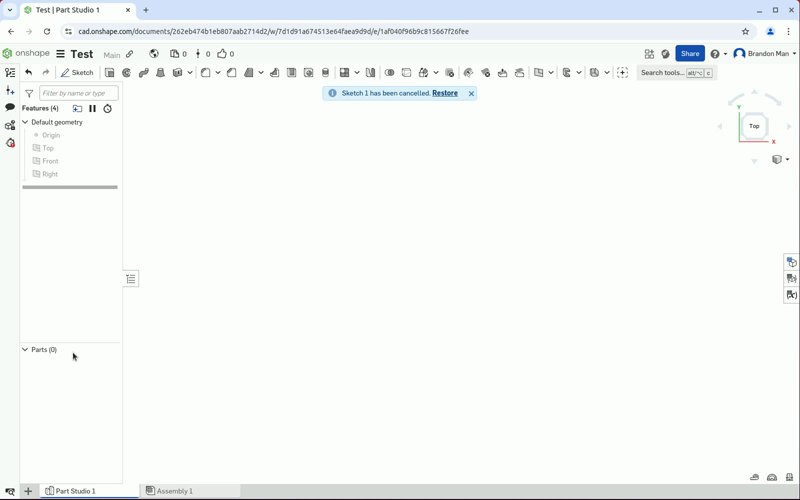
key(shift+p)
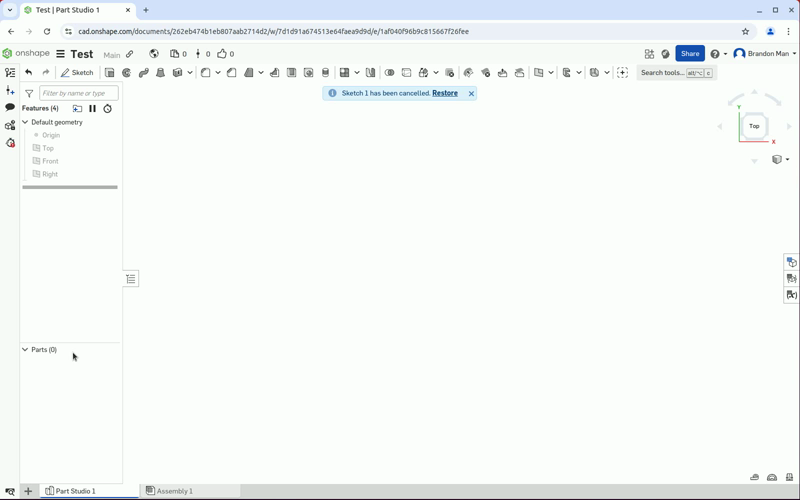
key(space)
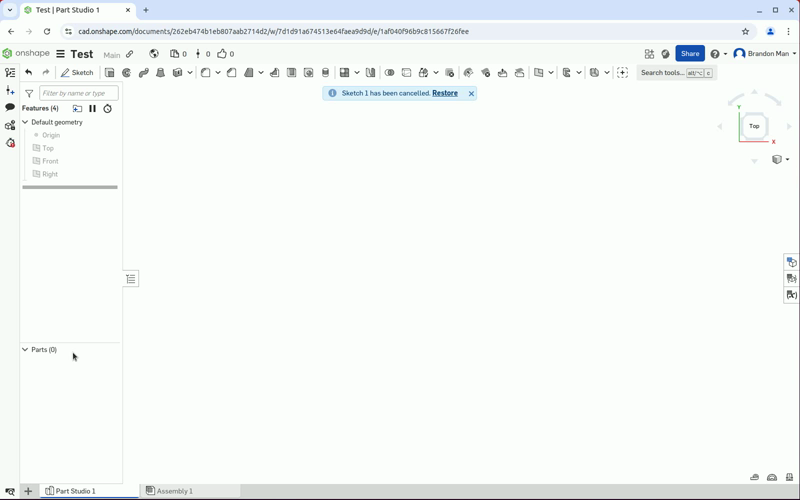
key_down(shift)
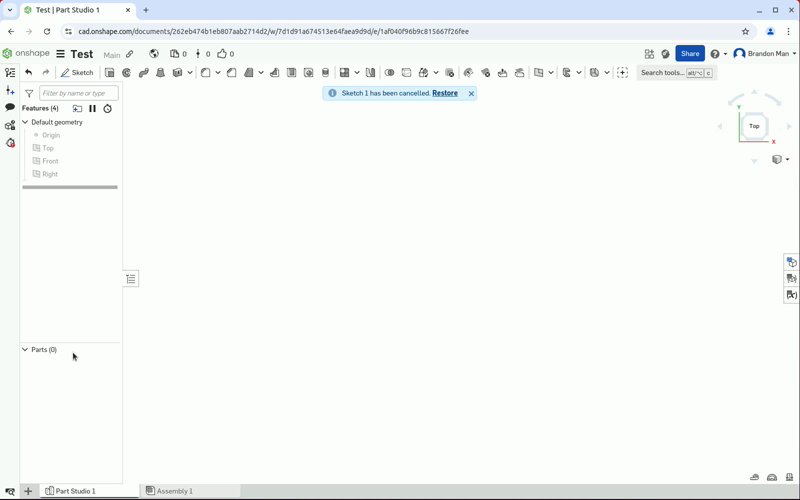
key(up)
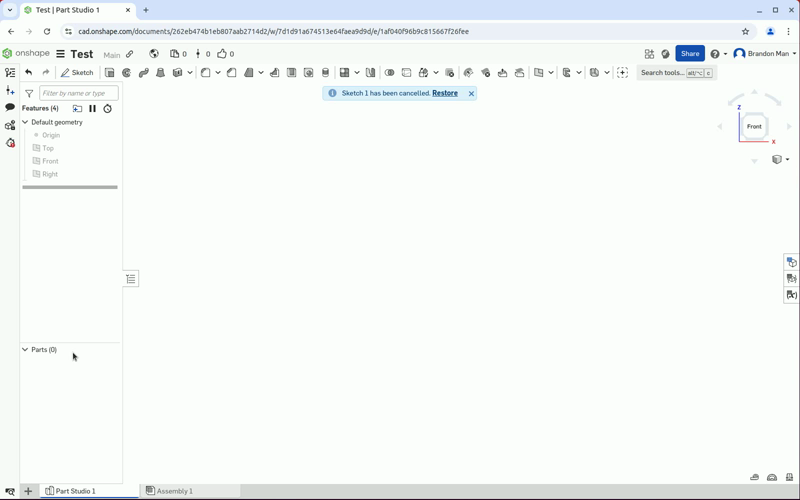
key_up(shift)
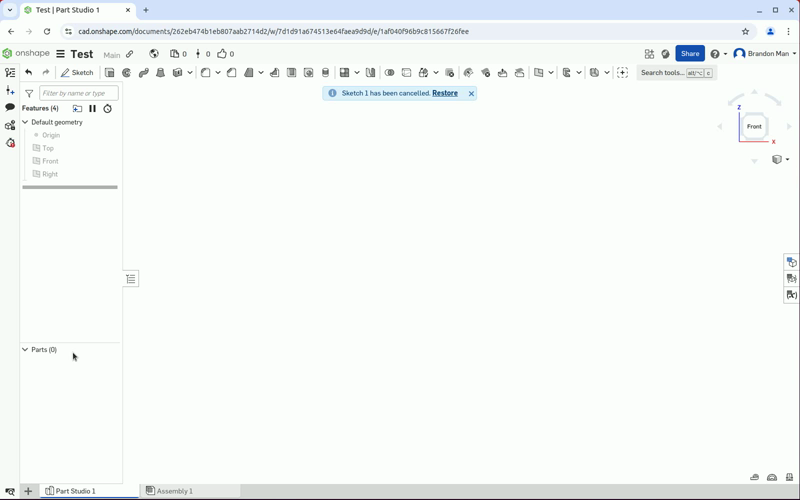
mouse_move(73, 352)
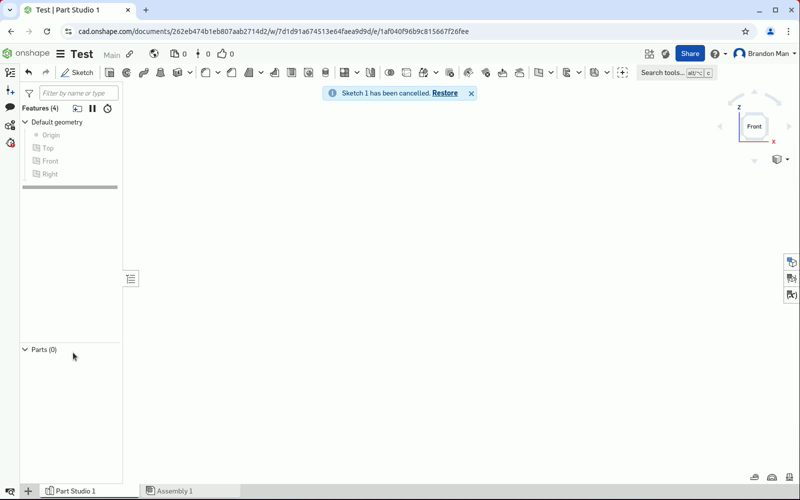
key(shift+y)
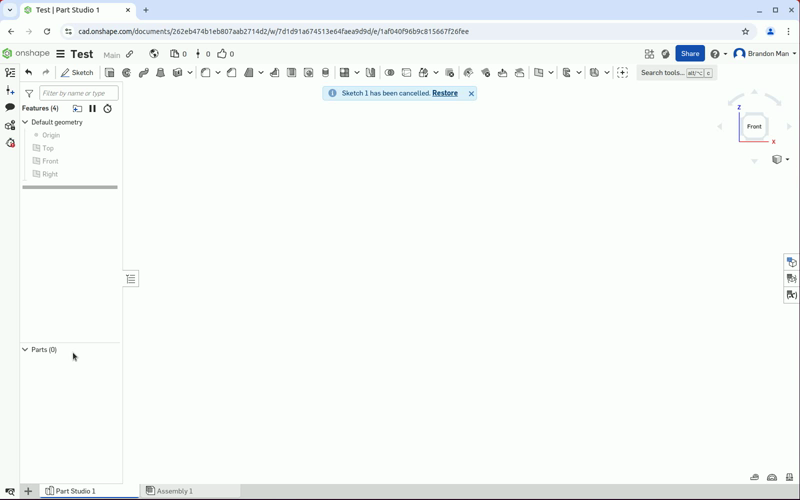
key(shift+s)
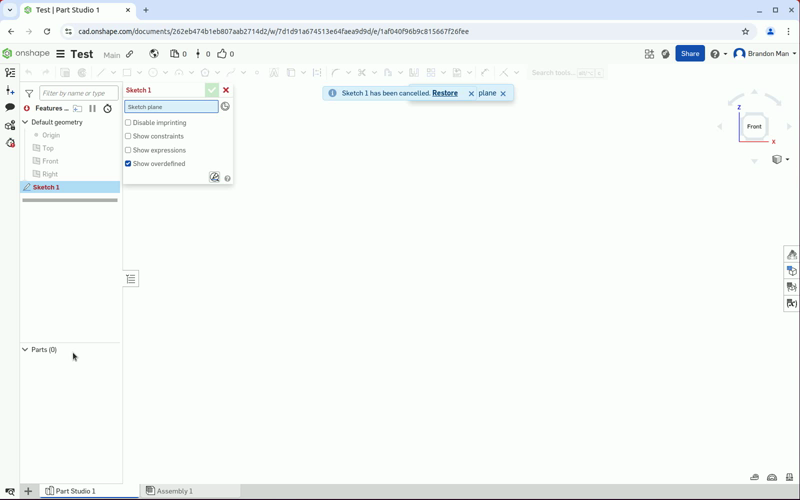
mouse_move(73, 163)
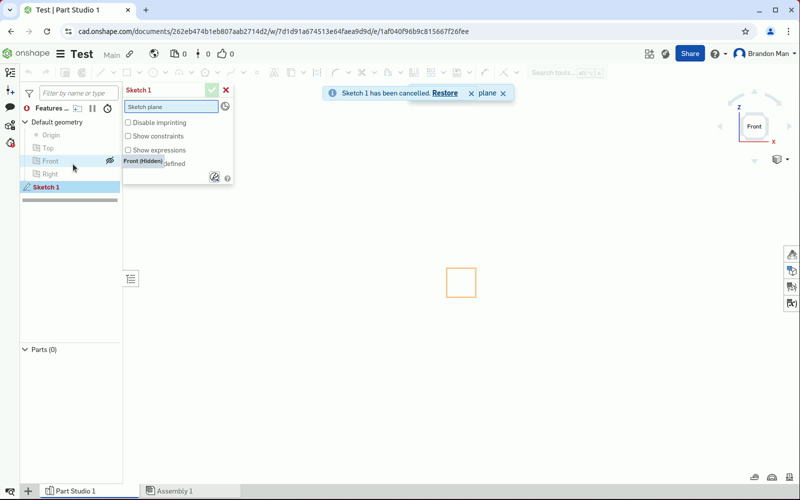
click(73, 163)
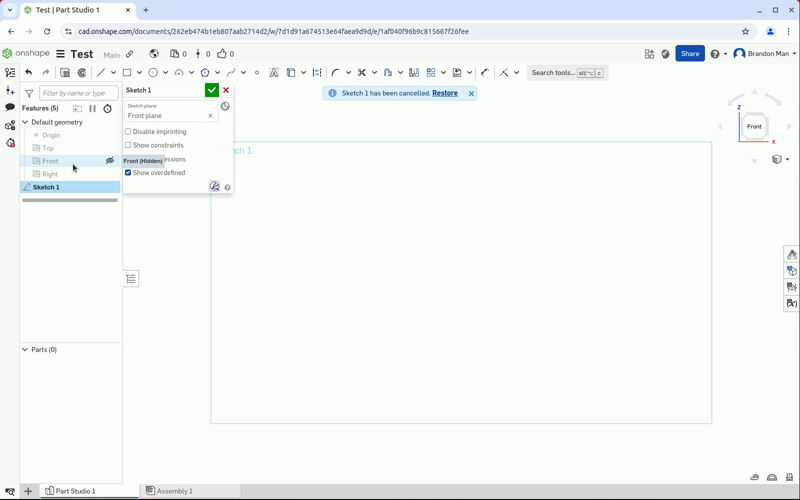
mouse_move(73, 352)
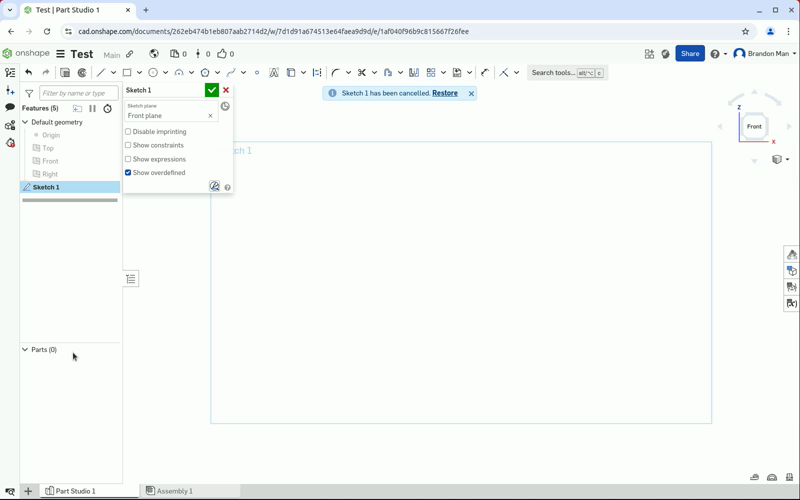
key(y)
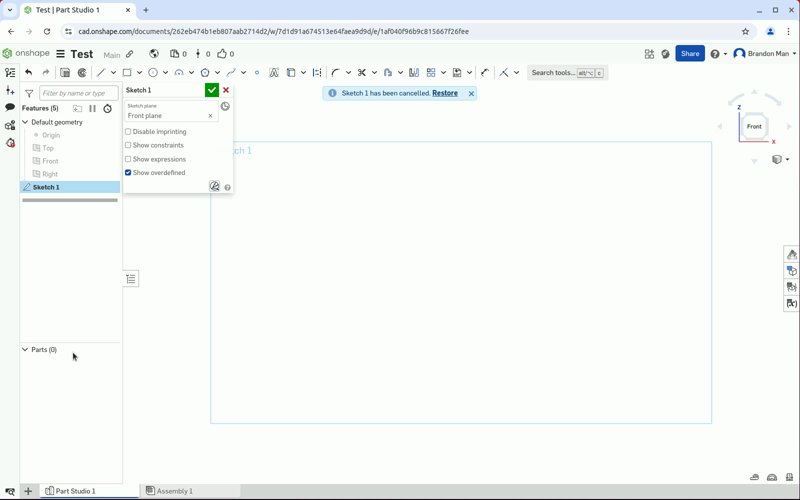
key(l)
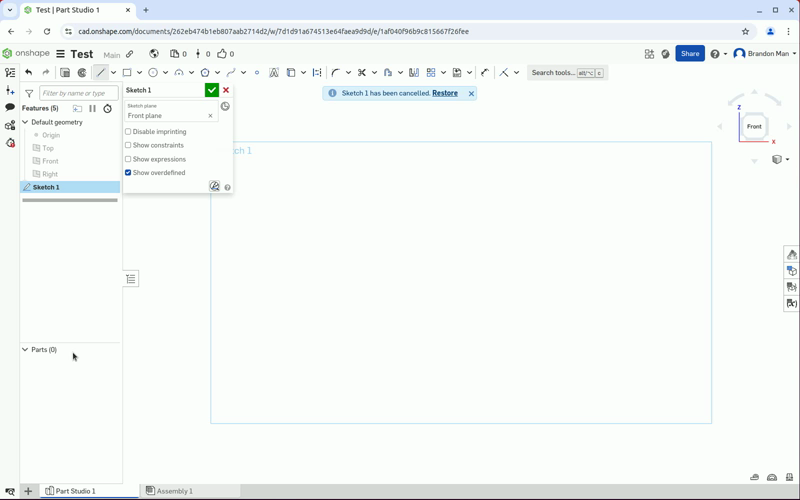
key_down(shift)
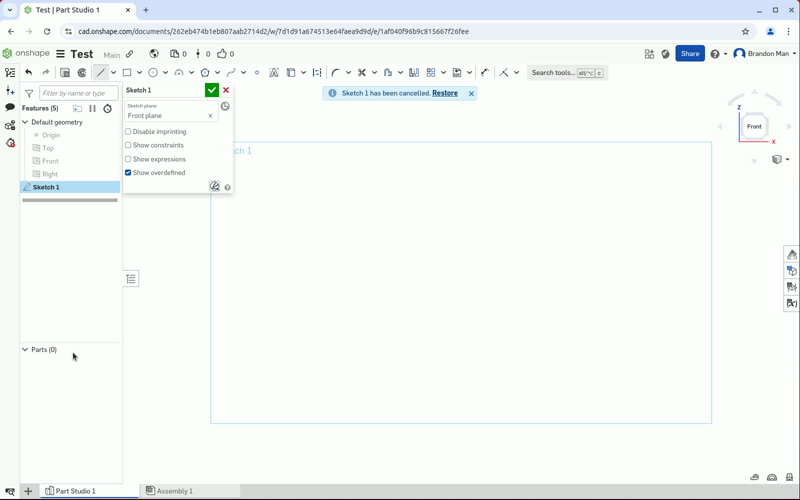
mouse_move(370, 395)
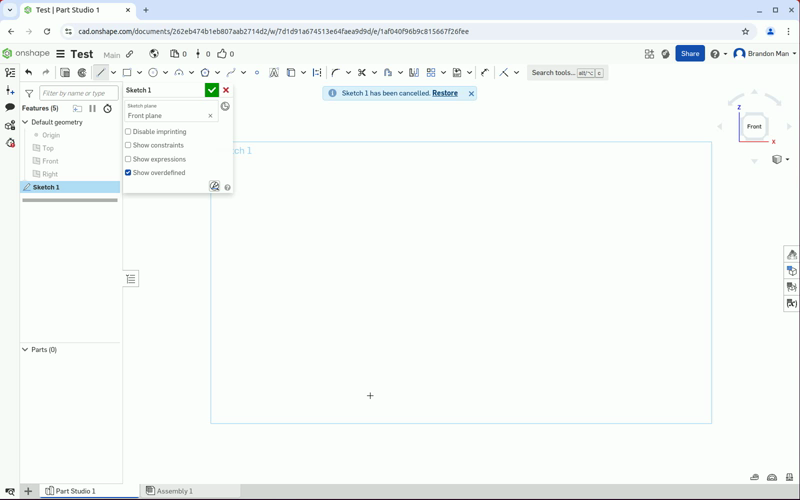
click(370, 395)
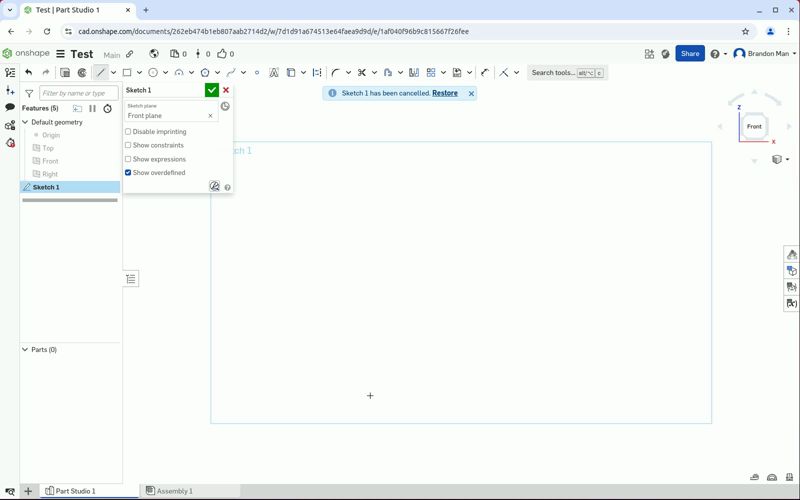
key_up(shift)
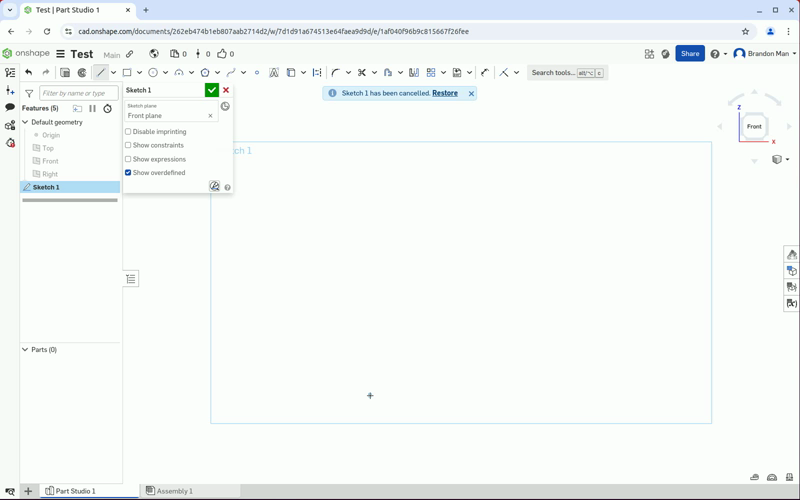
key_down(shift)
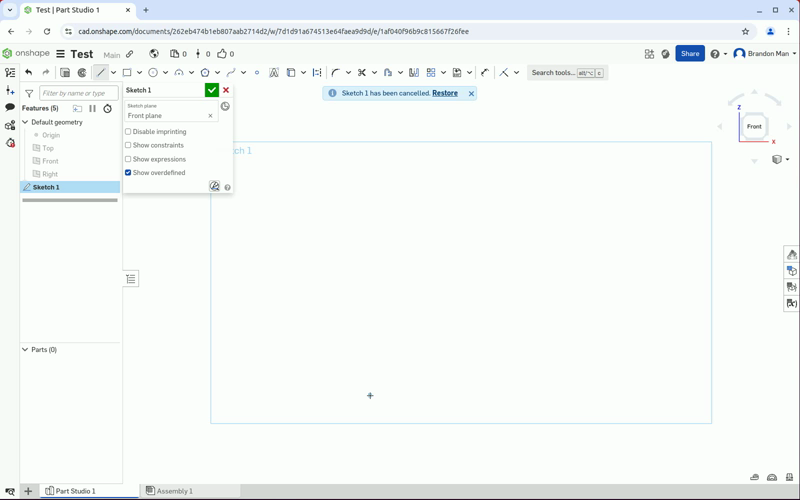
mouse_move(550, 395)
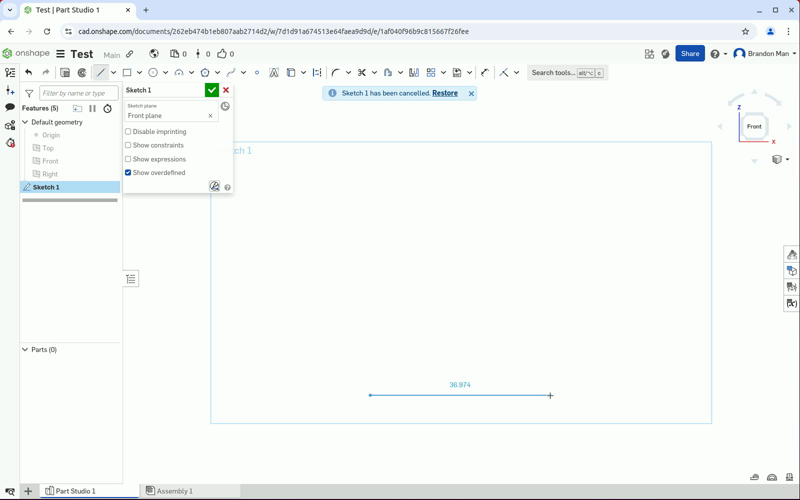
click(550, 395)
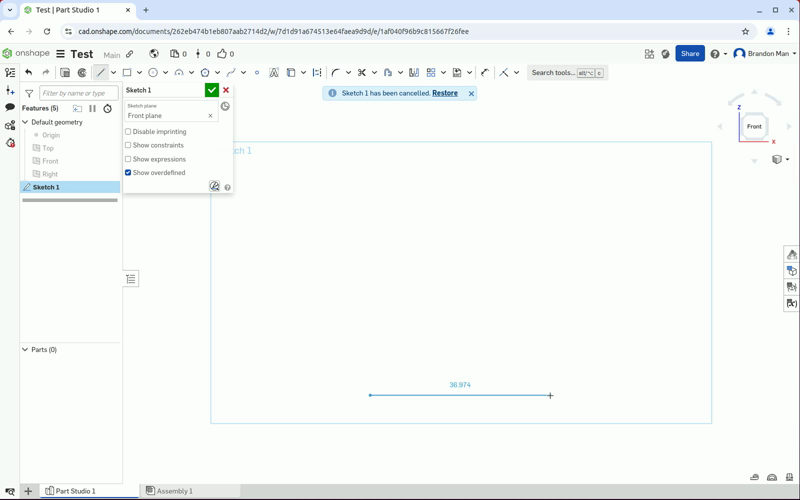
key_up(shift)
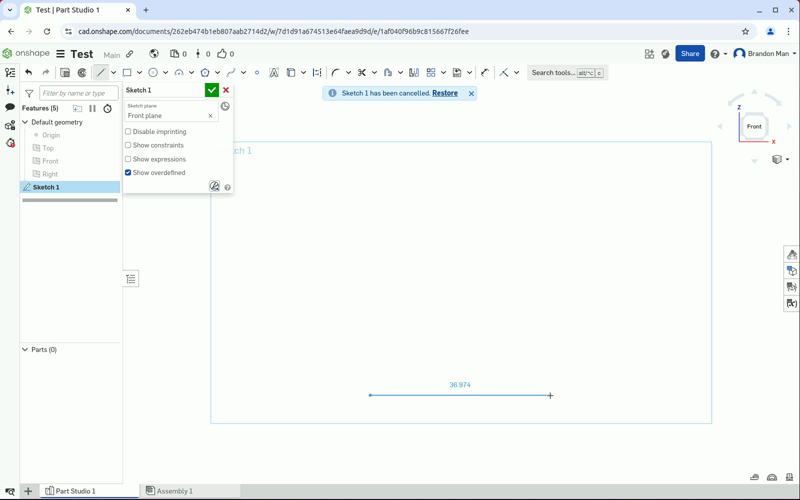
key_down(shift)
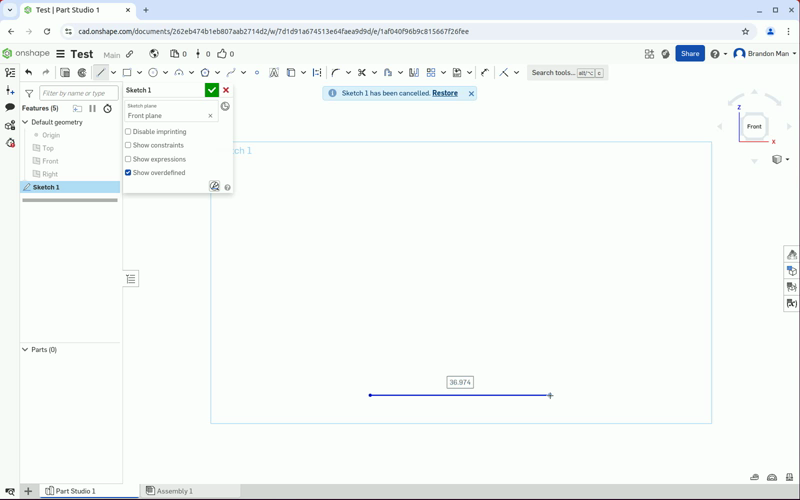
mouse_move(499, 268)
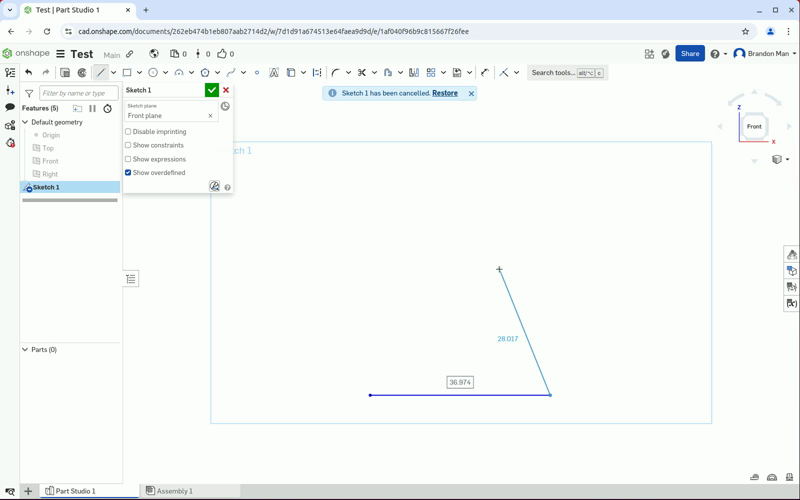
click(499, 268)
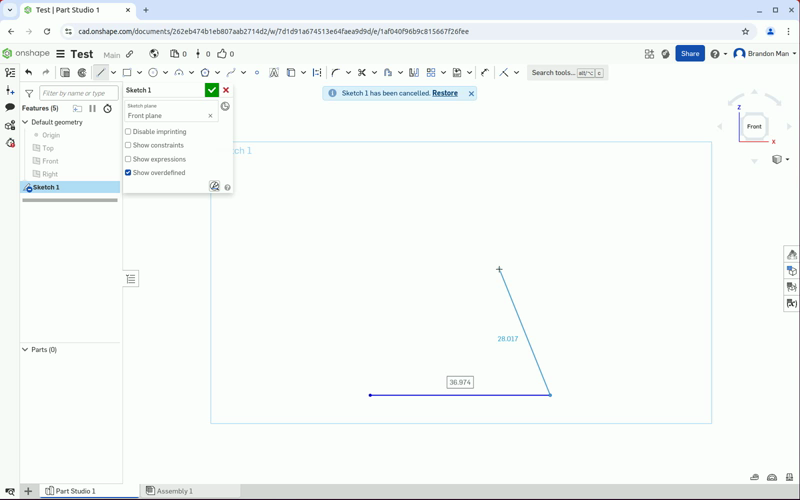
key_up(shift)
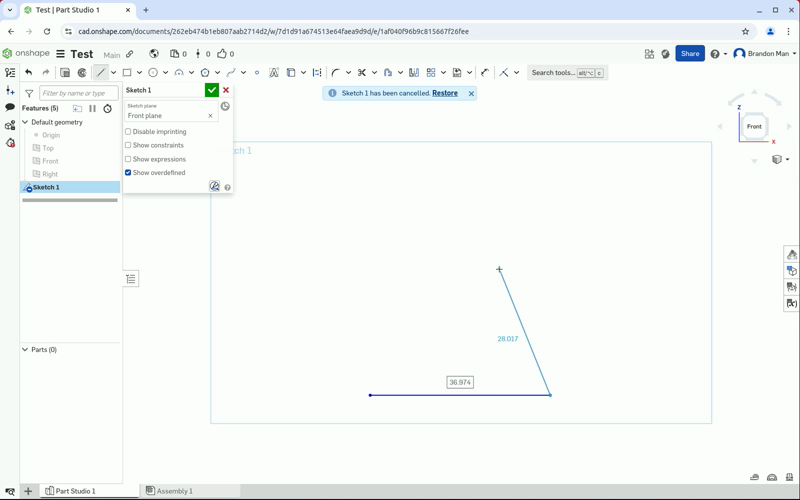
key(esc)
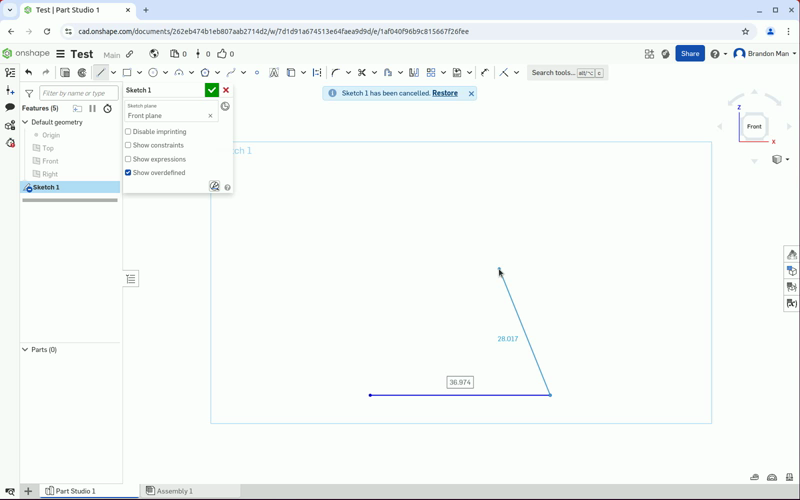
key(a)
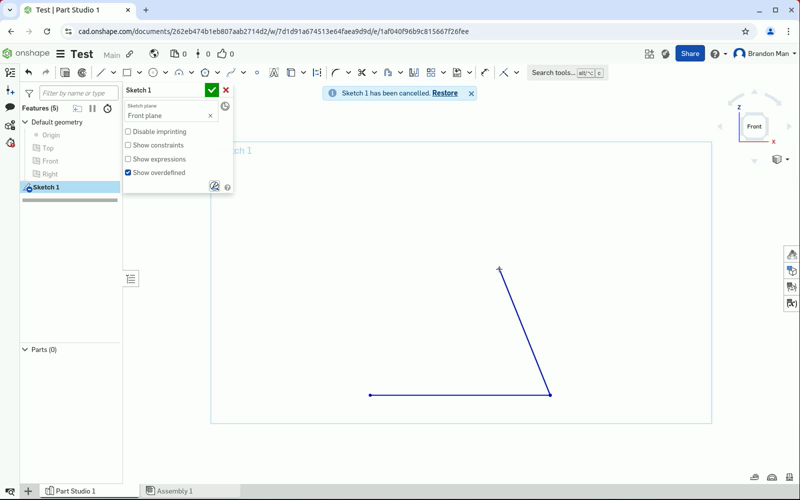
mouse_move(499, 268)
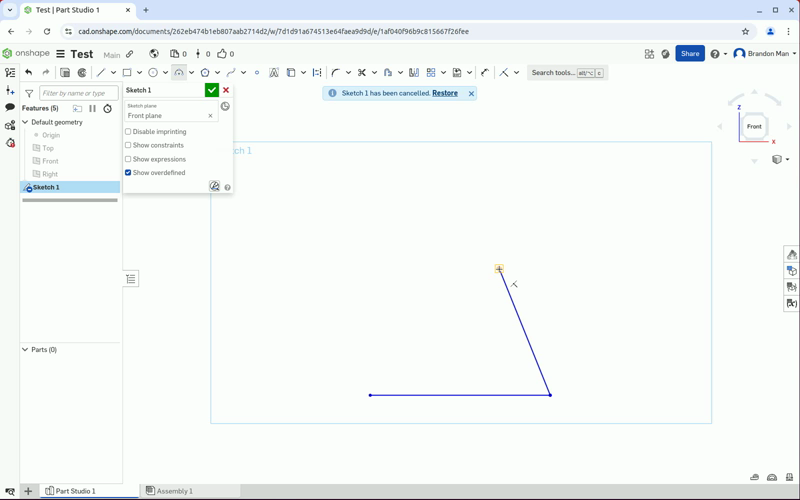
click(499, 268)
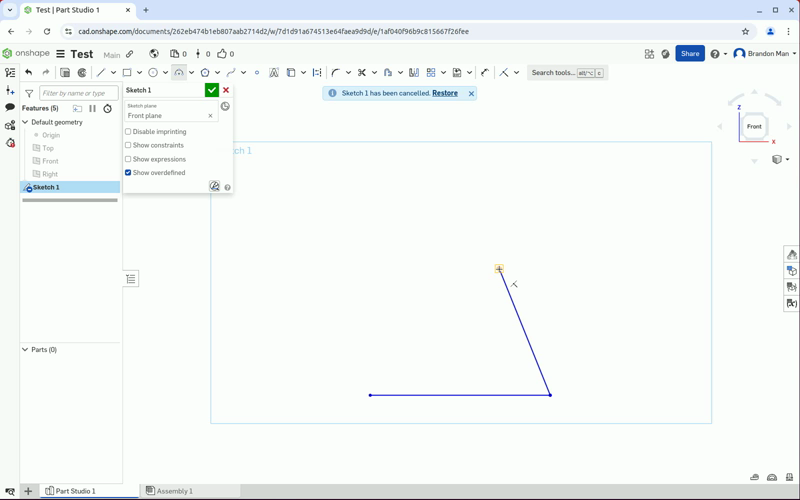
key_down(shift)
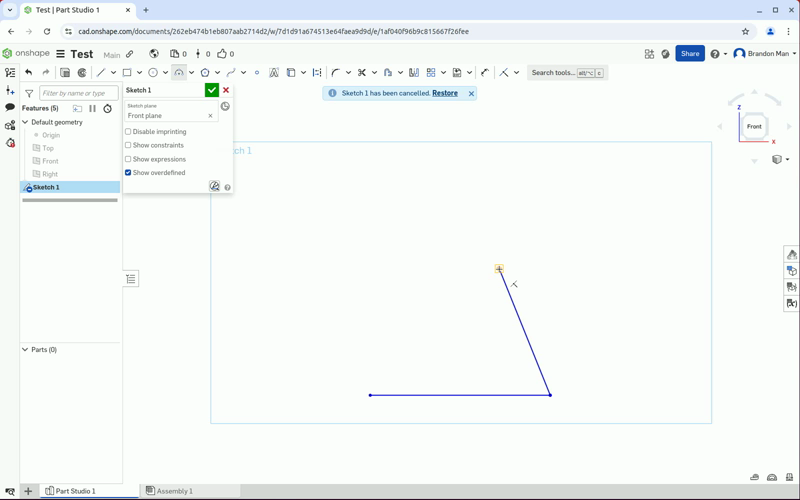
mouse_move(421, 268)
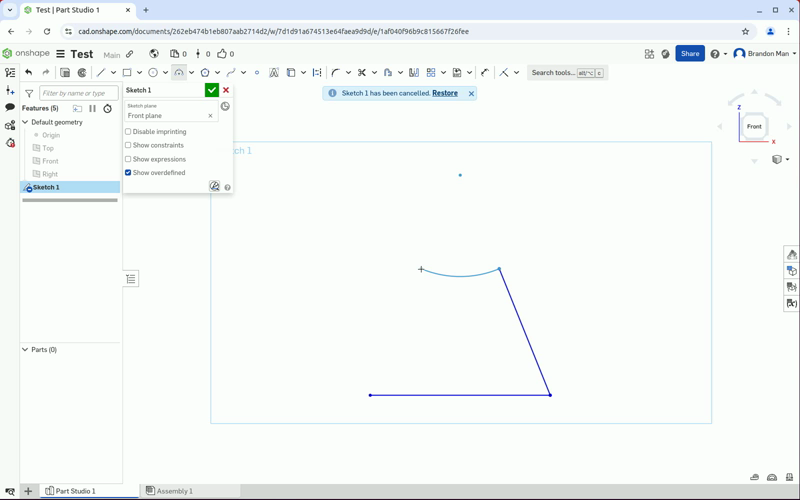
click(421, 268)
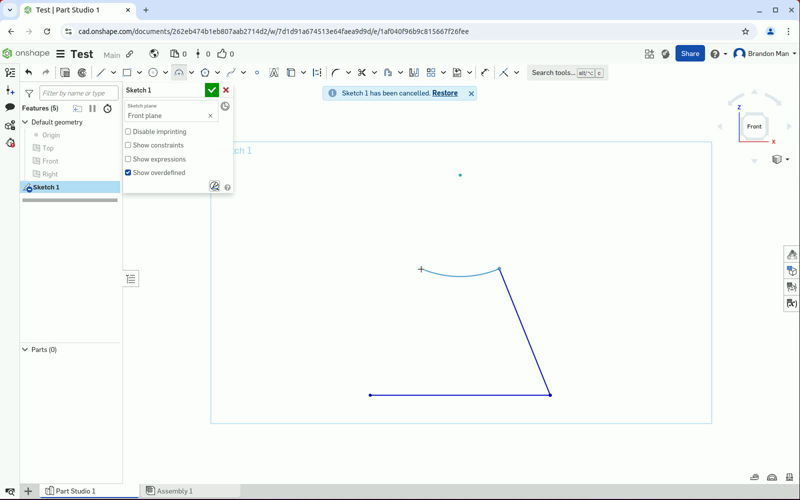
mouse_move(460, 325)
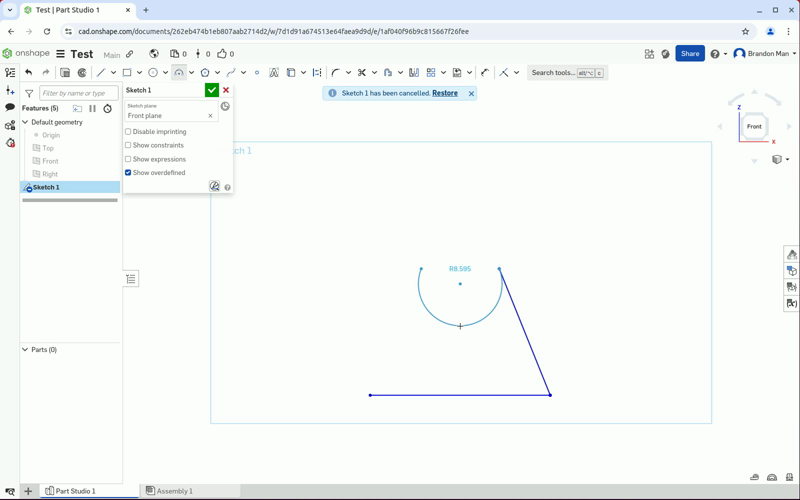
click(460, 325)
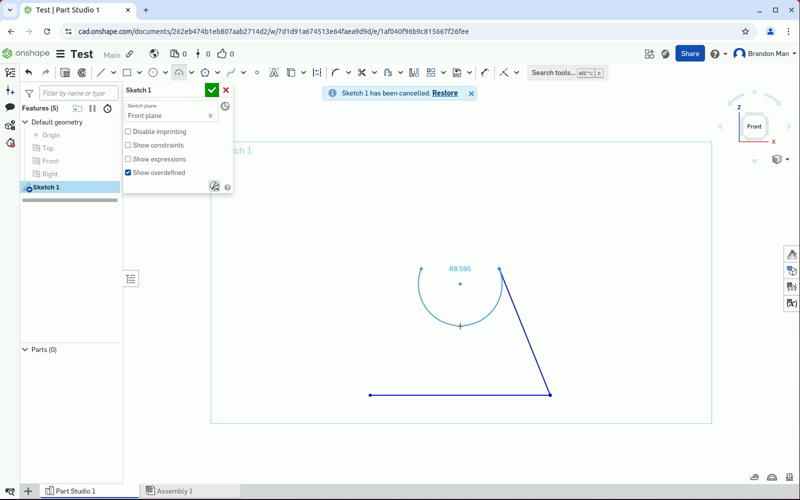
key_up(shift)
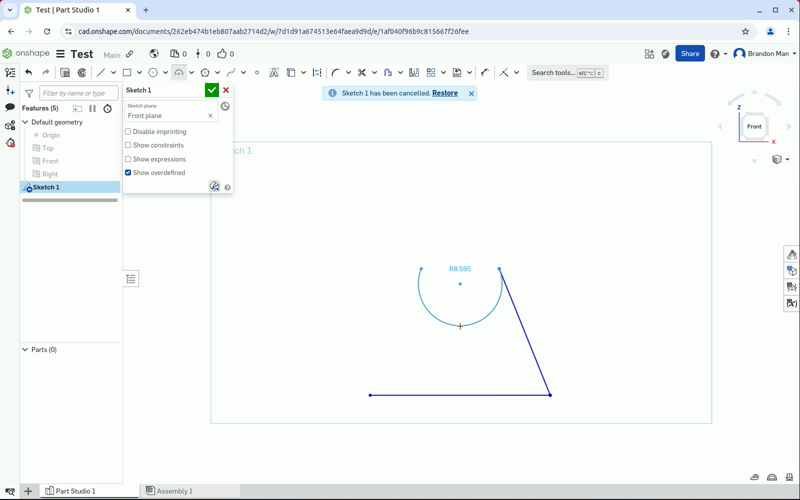
key(esc)
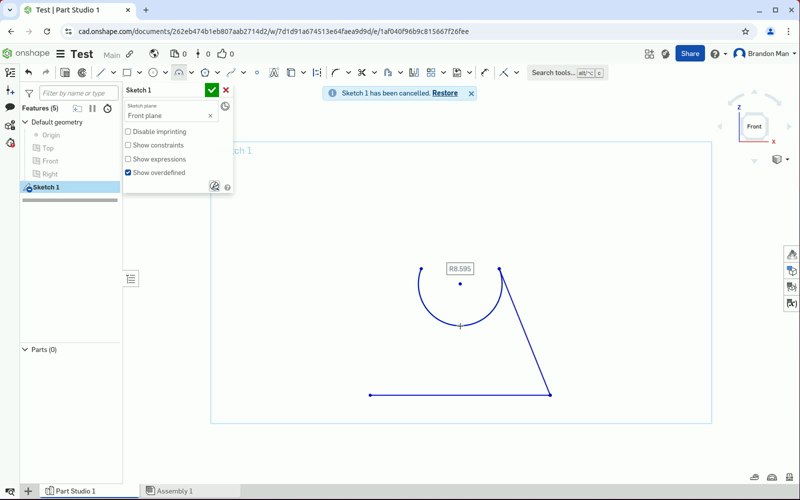
key(l)
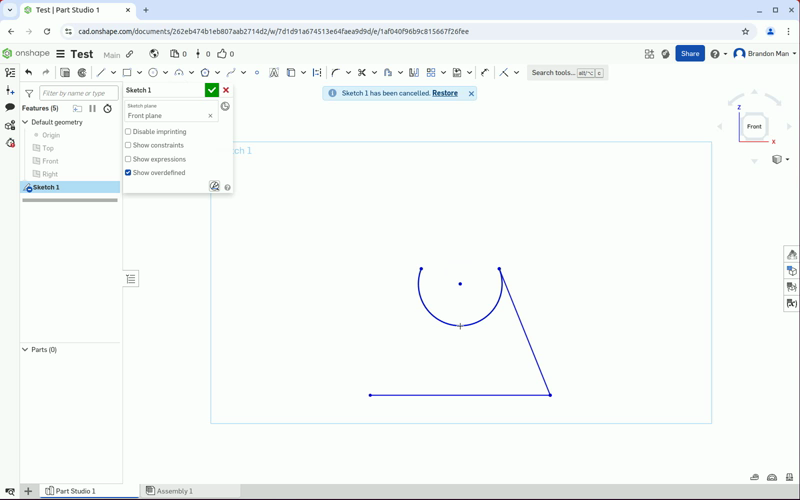
mouse_move(421, 268)
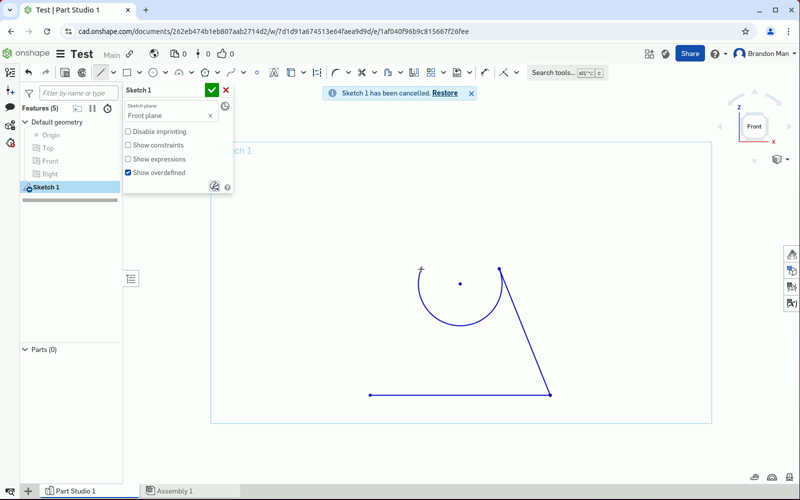
click(421, 268)
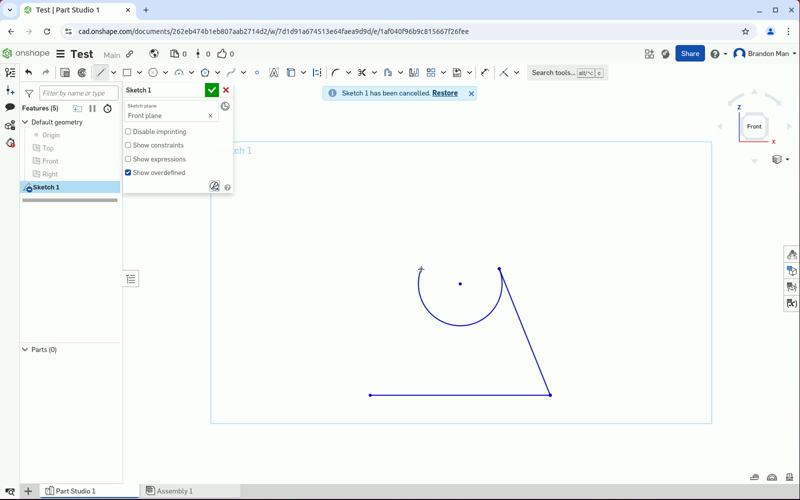
key_down(shift)
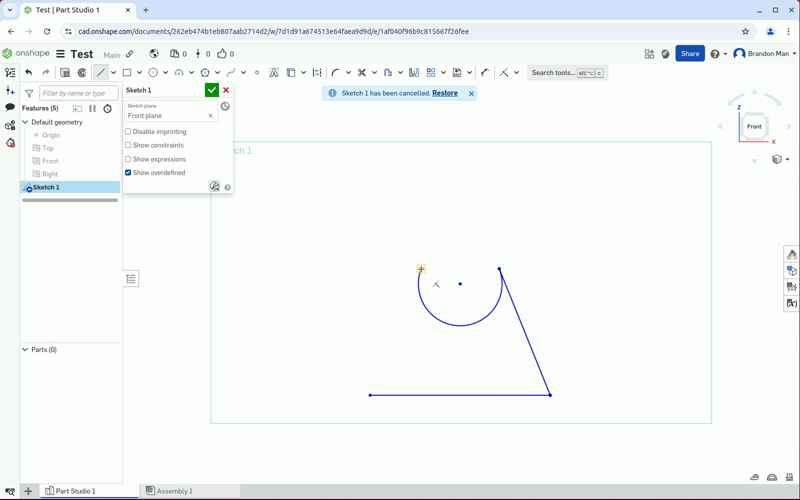
mouse_move(370, 395)
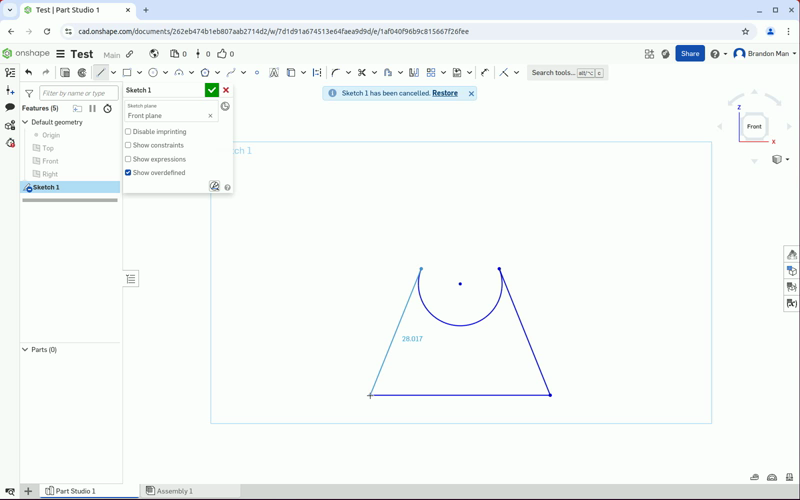
key_up(shift)
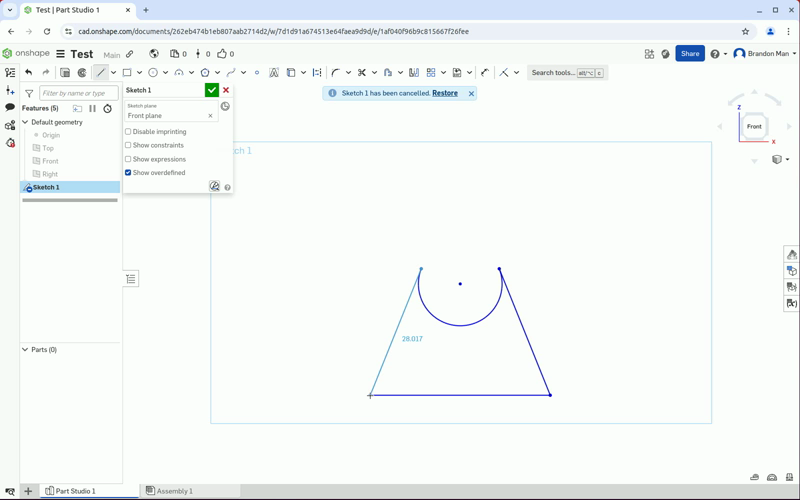
click(370, 395)
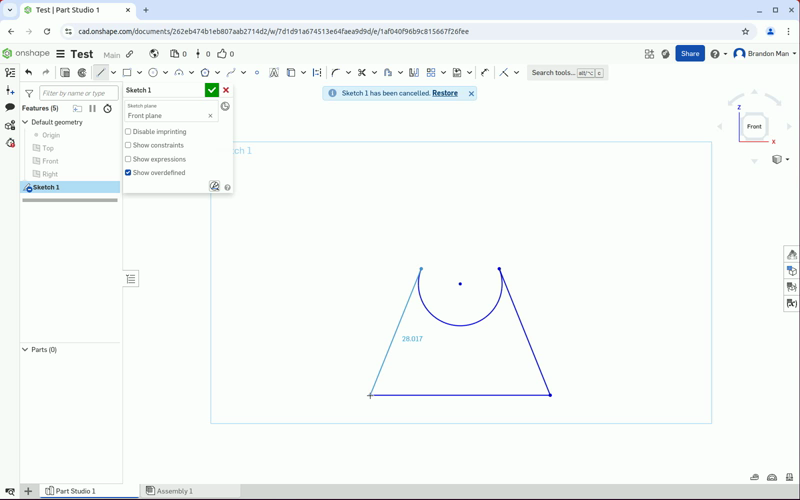
key(esc)
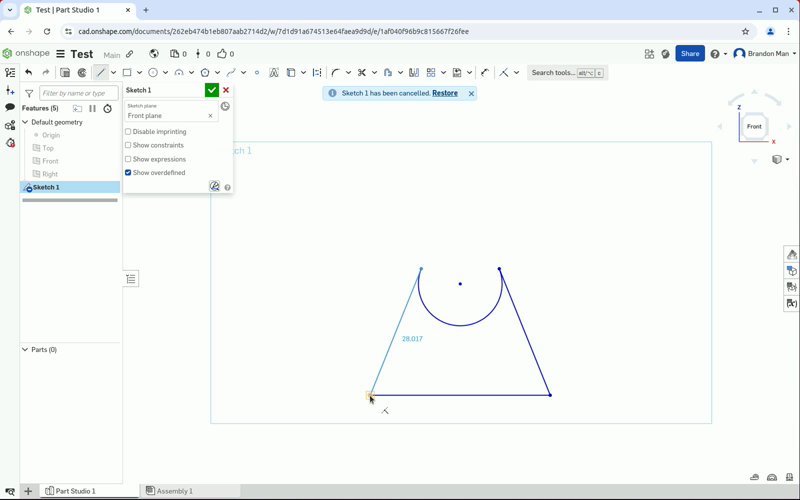
mouse_move(467, 364)
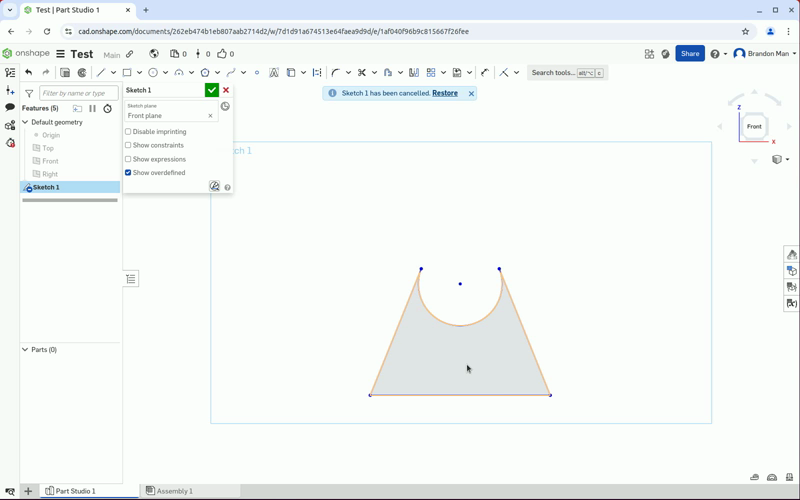
click(467, 364)
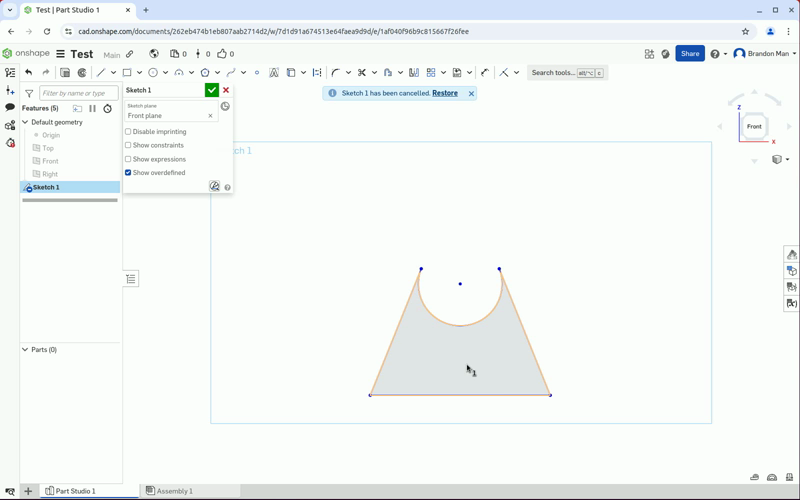
mouse_move(73, 352)
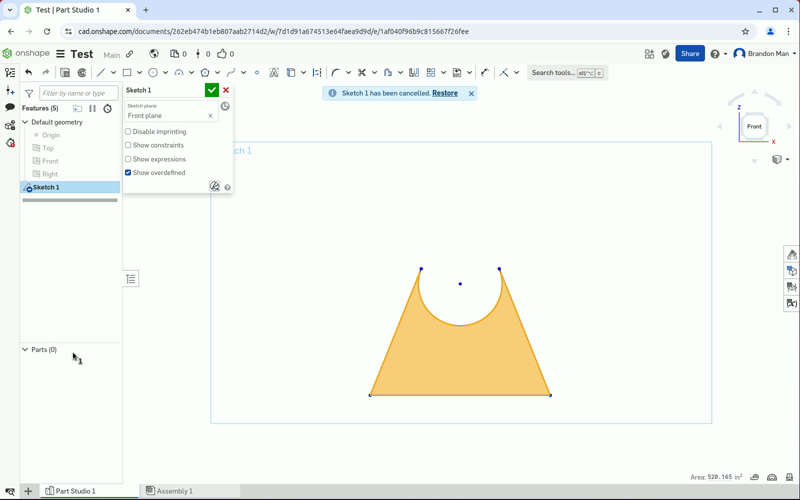
key(shift+y)
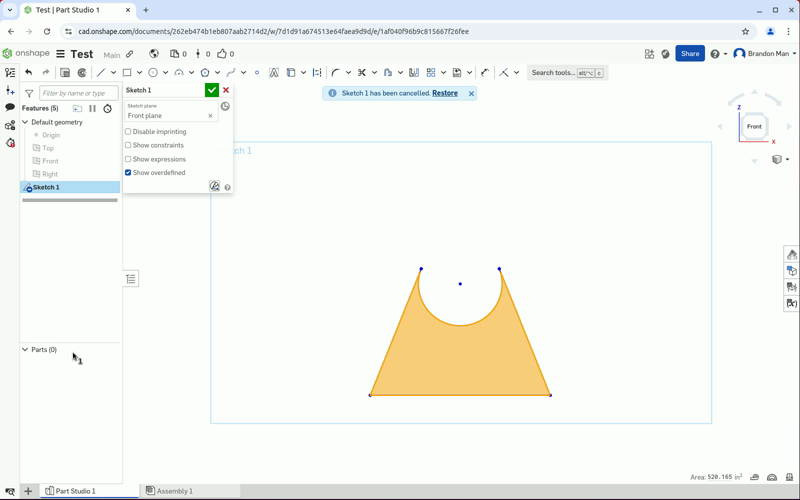
key(shift+e)
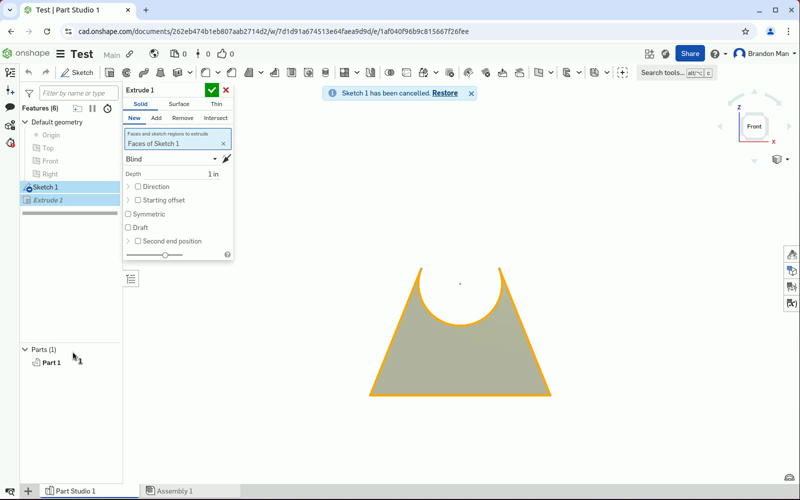
mouse_move(143, 106)
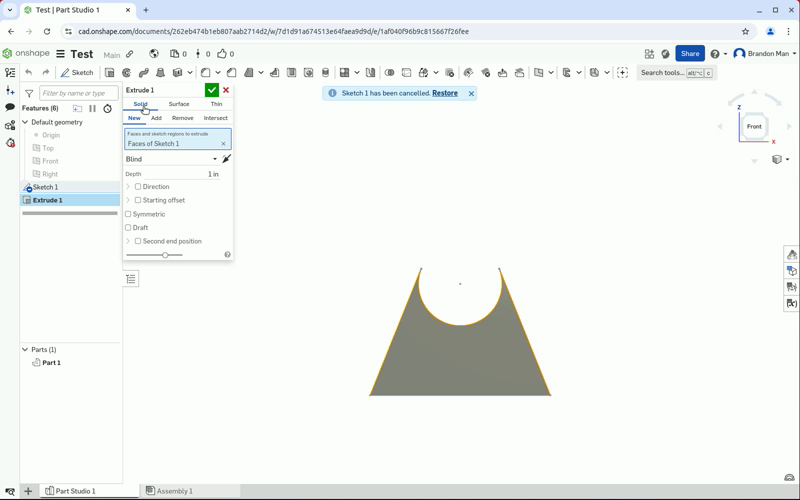
click(143, 106)
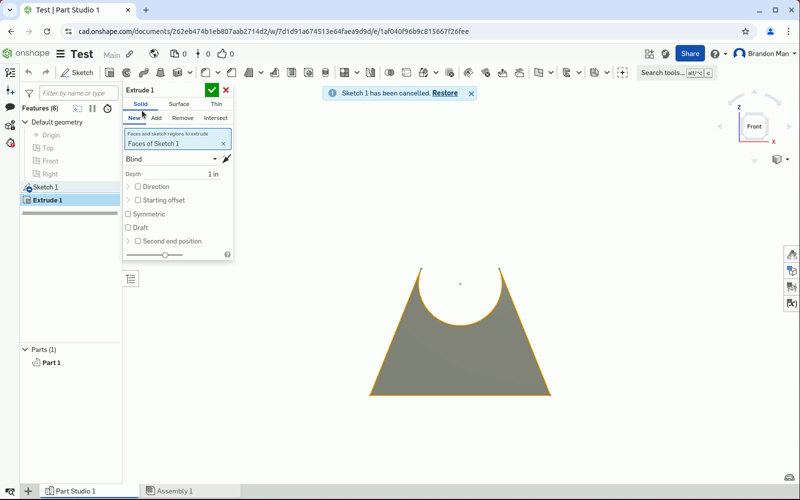
mouse_move(137, 120)
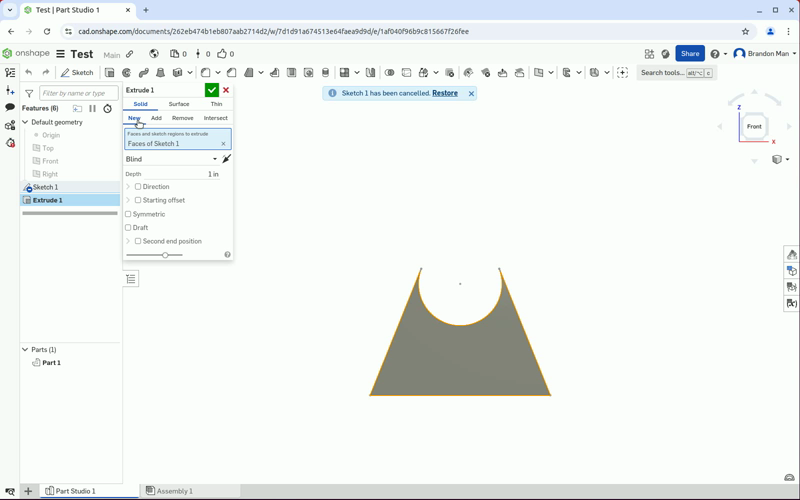
click(137, 120)
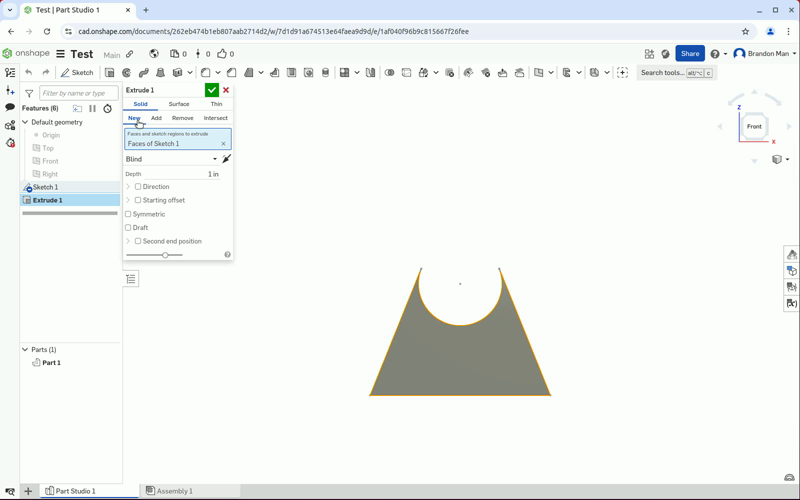
key(tab, 4)
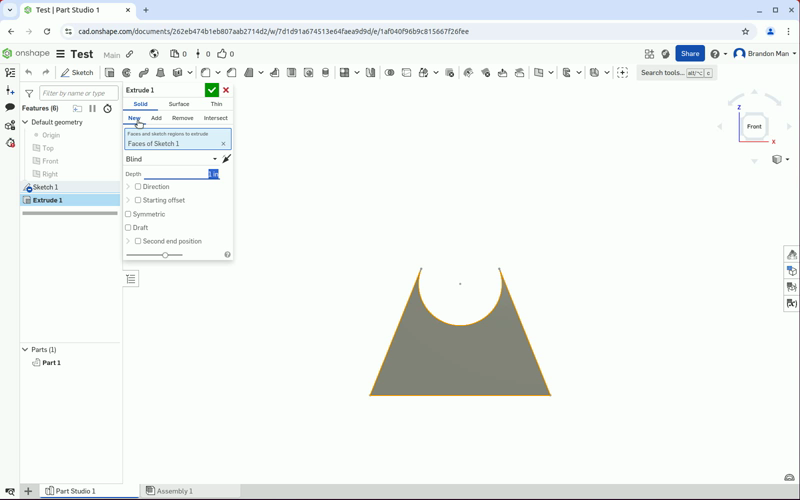
text(0.481)
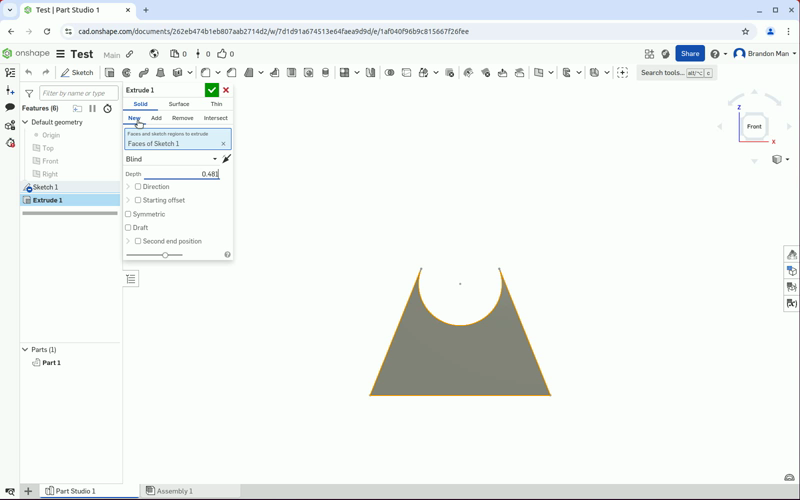
key(enter)
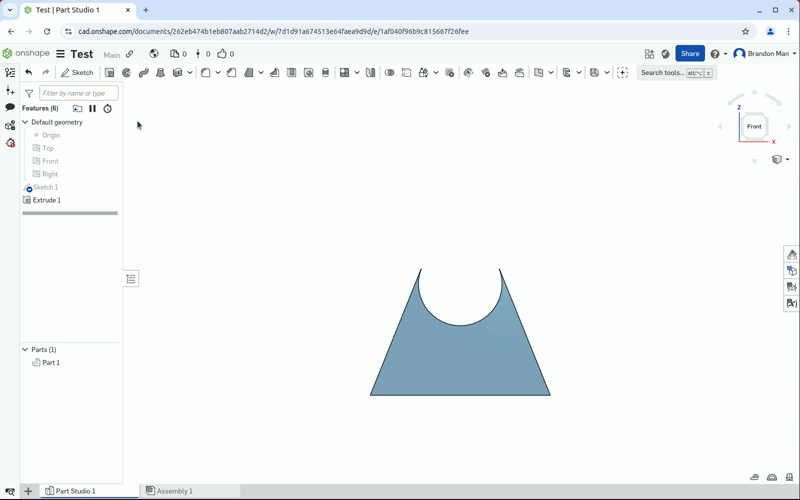
key(shift+h)
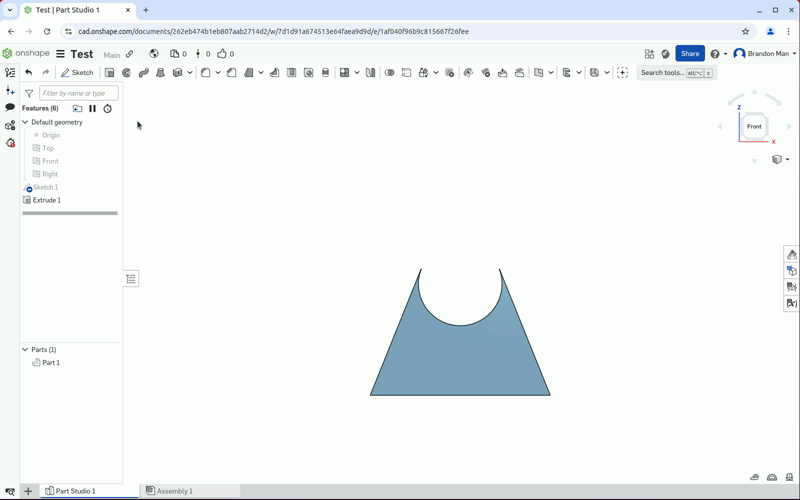
key(shift+h)
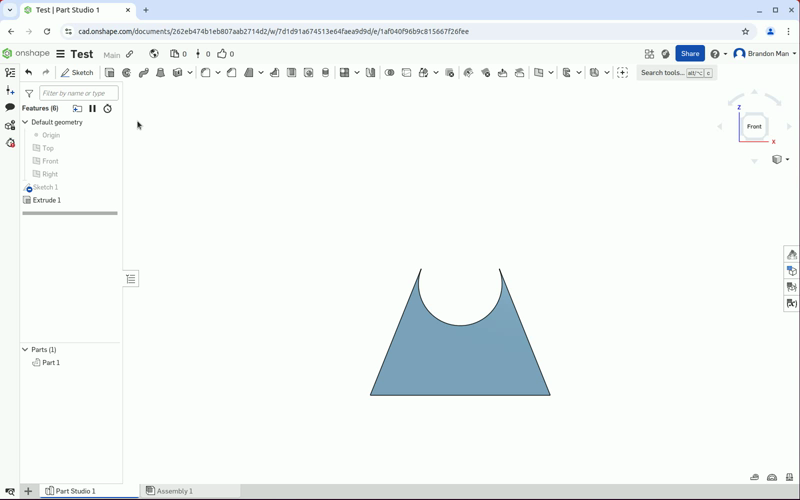
mouse_move(73, 189)
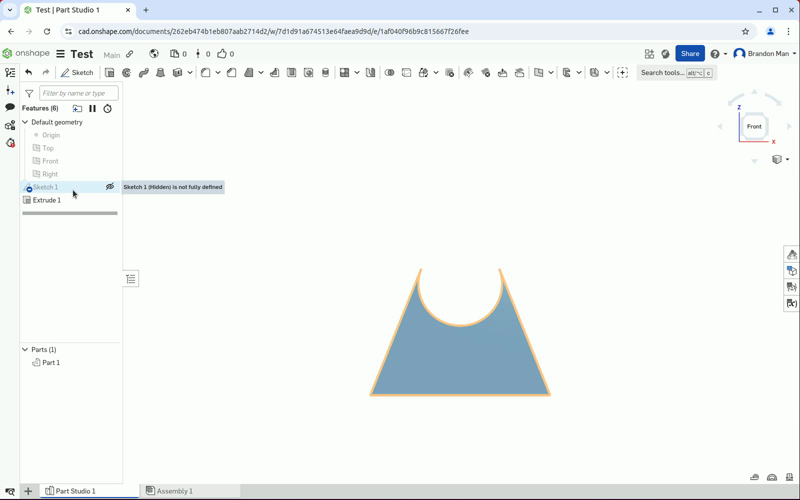
click(73, 189)
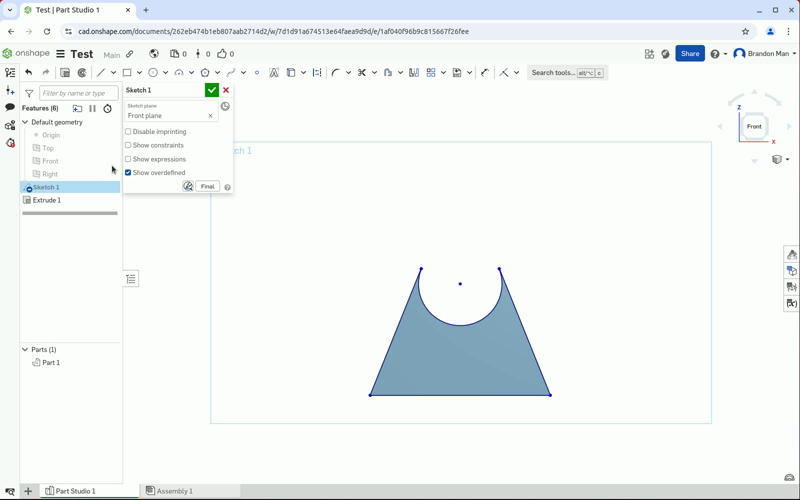
mouse_move(229, 92)
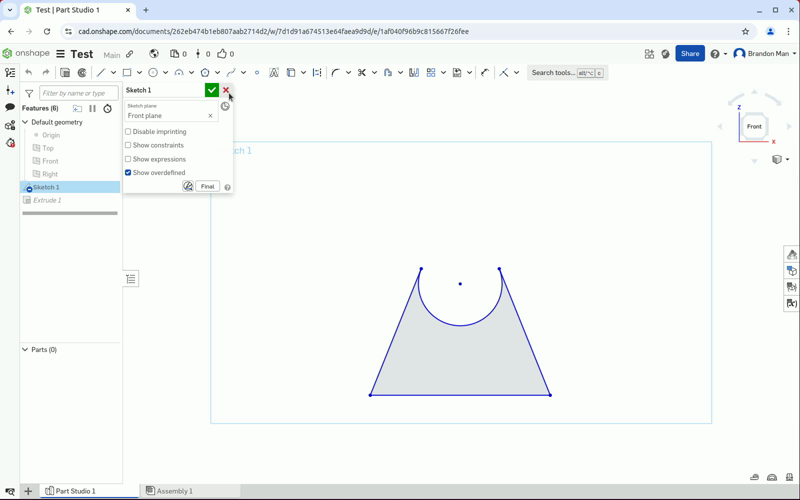
click(229, 92)
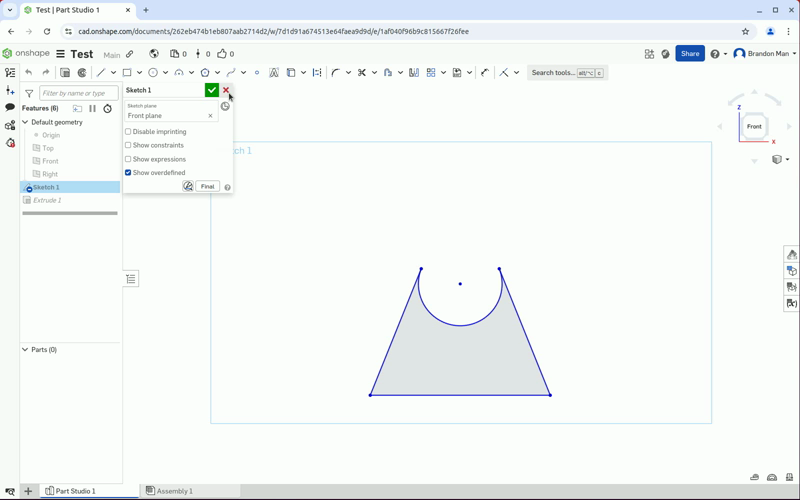
key(shift+s)
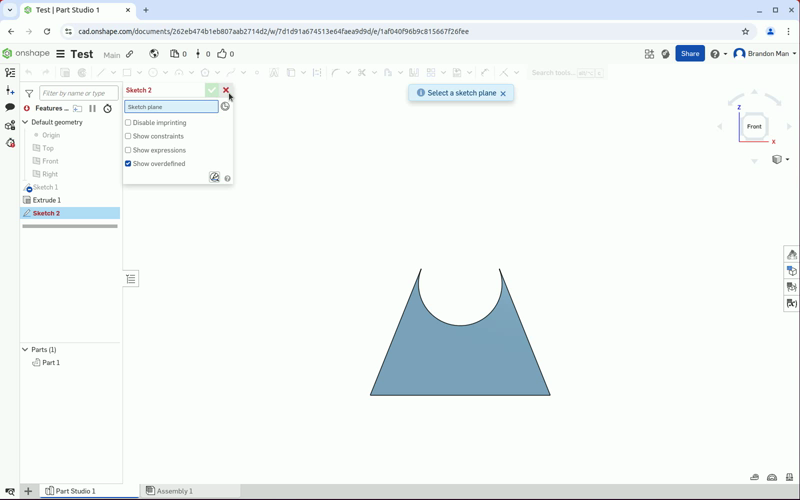
mouse_move(73, 163)
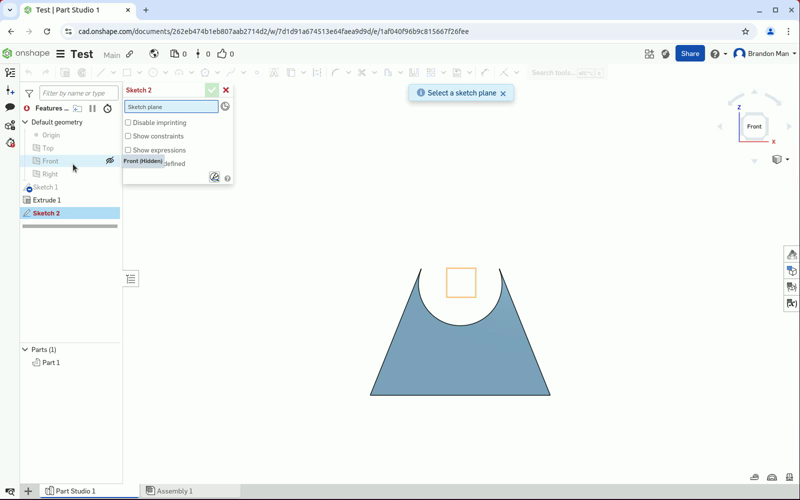
click(73, 163)
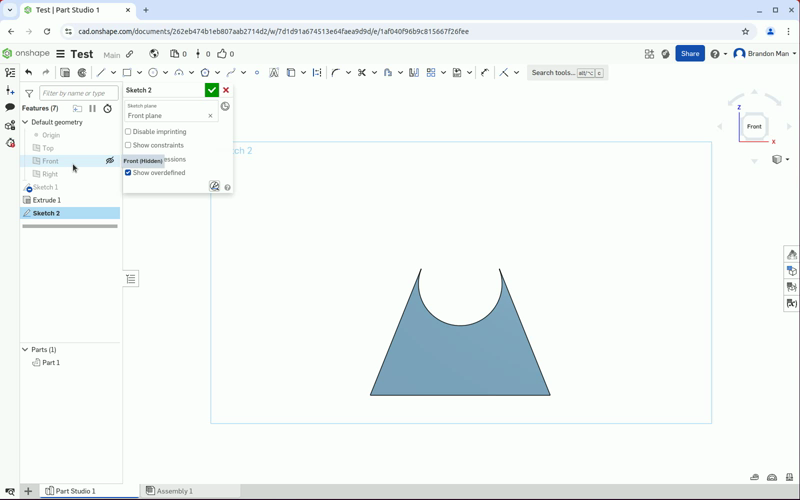
mouse_move(73, 352)
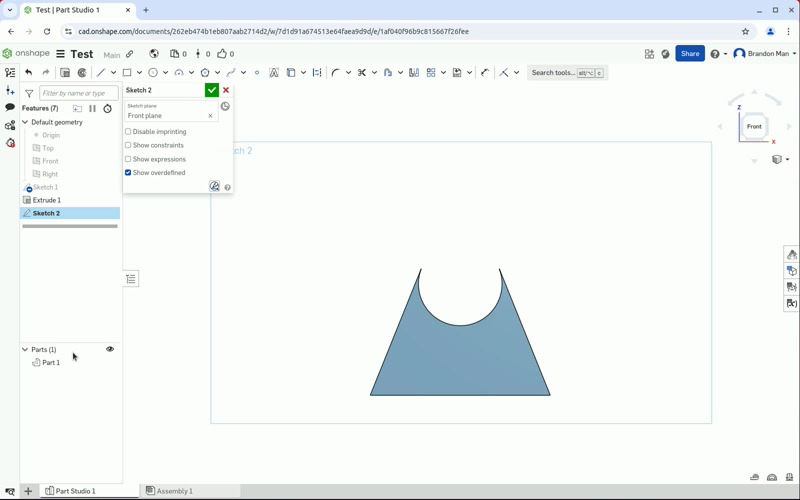
key(y)
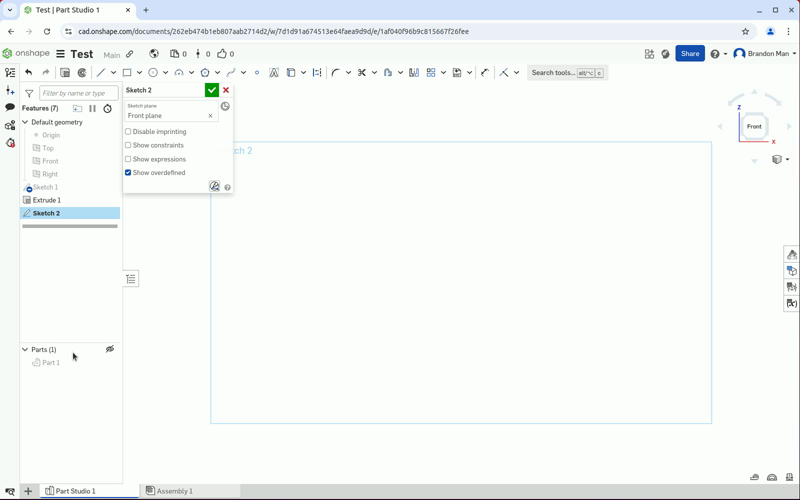
key(c)
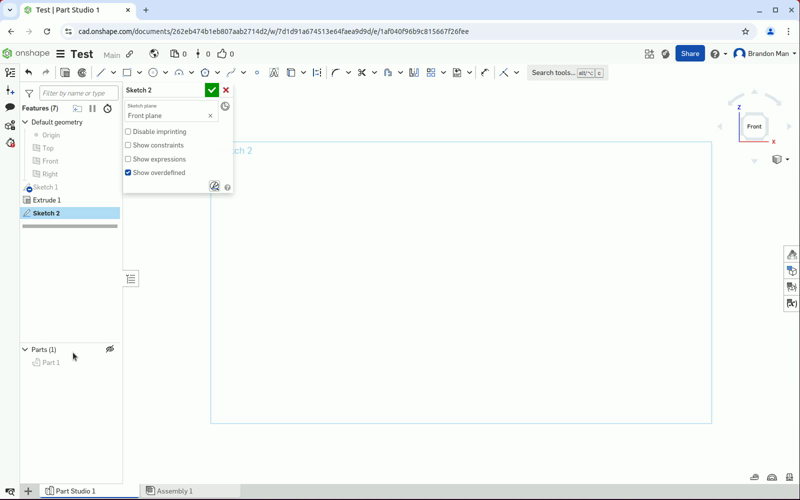
key_down(shift)
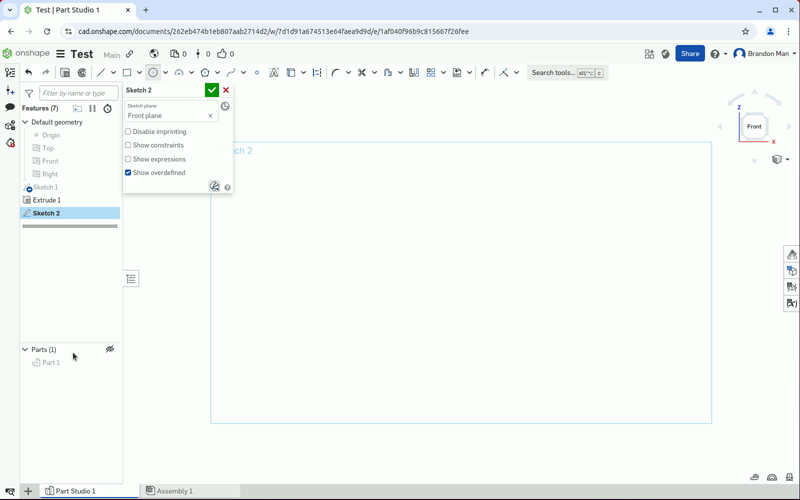
mouse_move(461, 282)
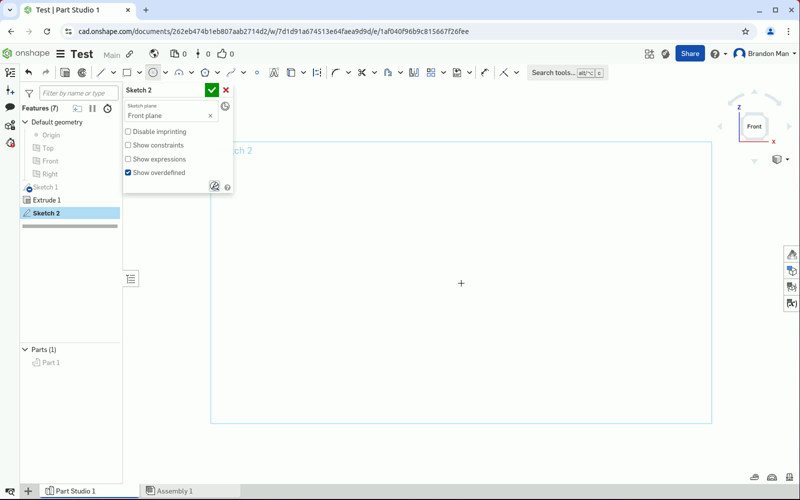
click(461, 282)
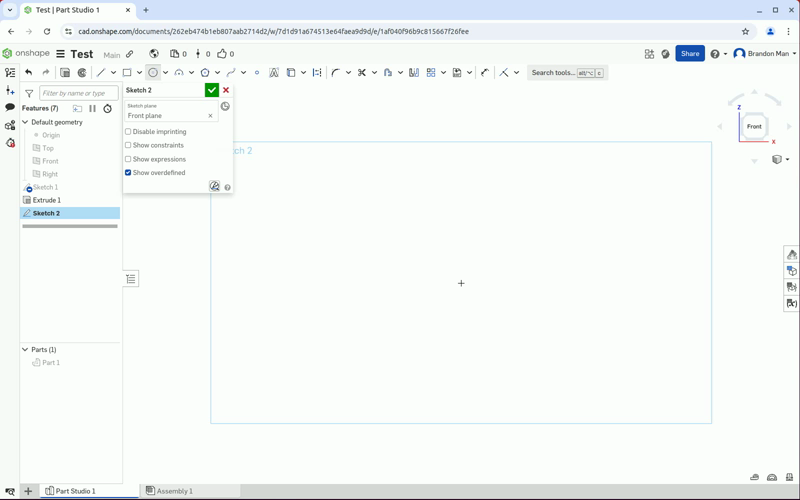
key_up(shift)
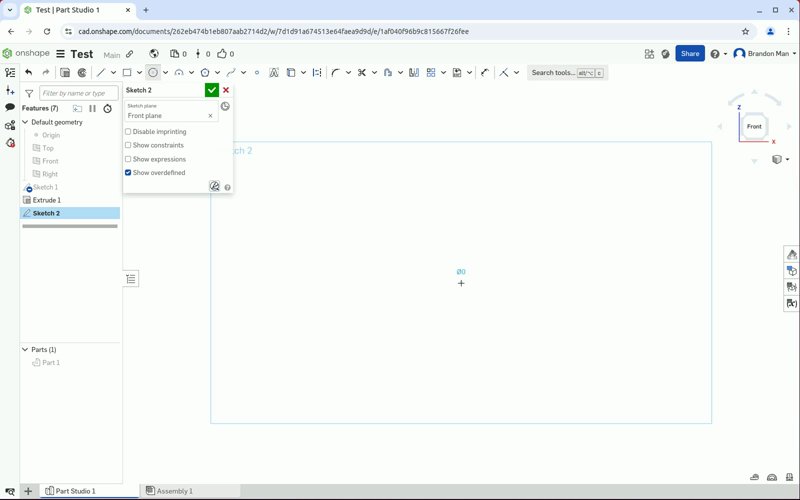
mouse_move(503, 282)
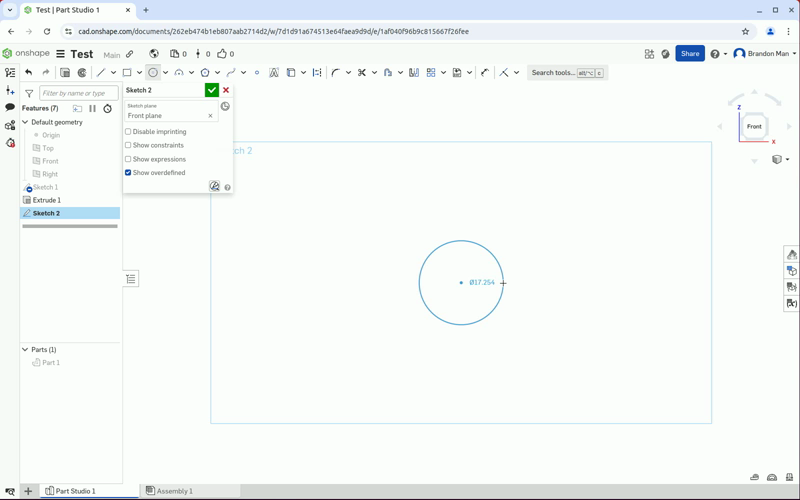
click(503, 282)
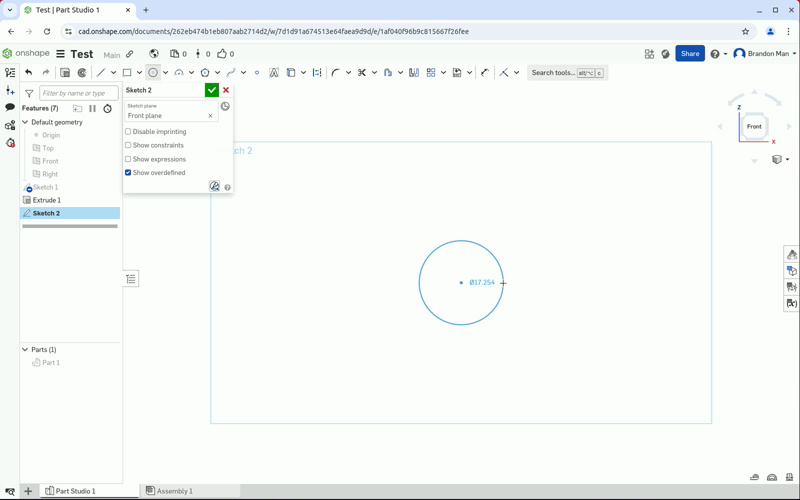
key(esc)
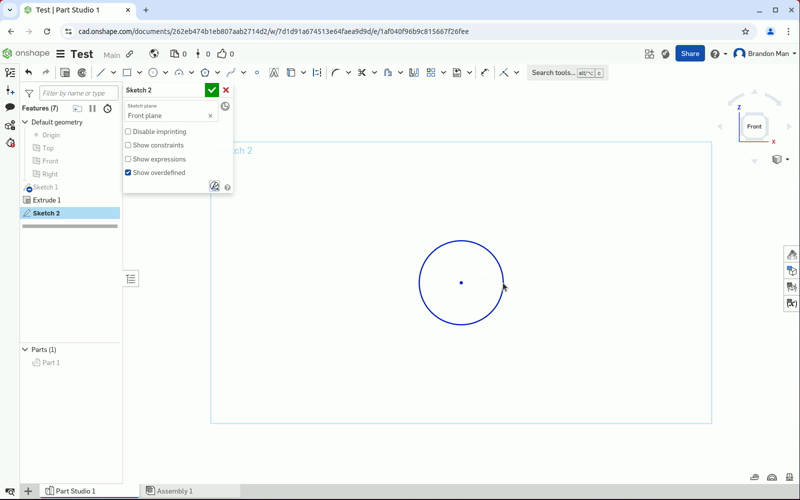
key(c)
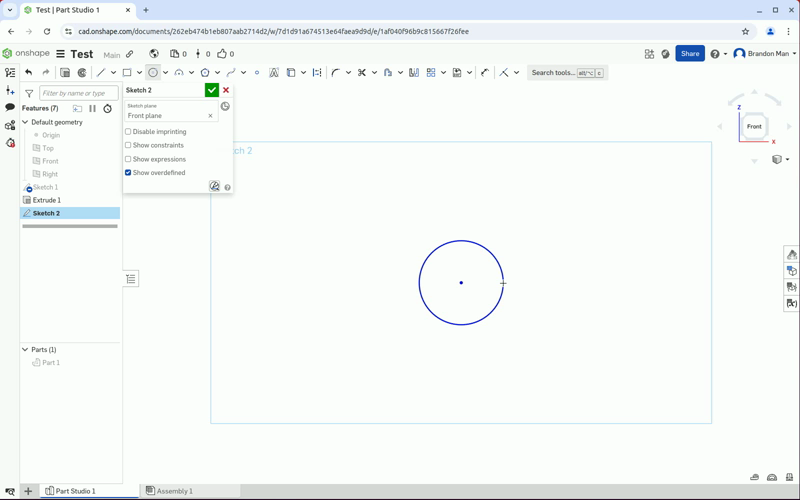
key_down(shift)
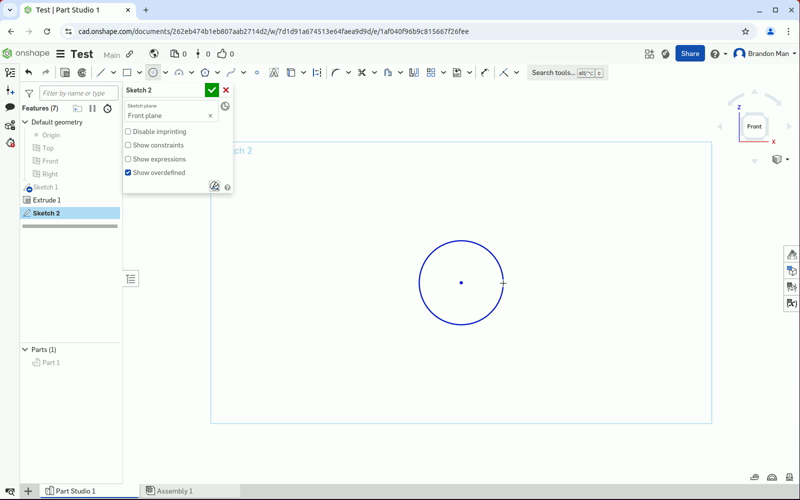
mouse_move(461, 282)
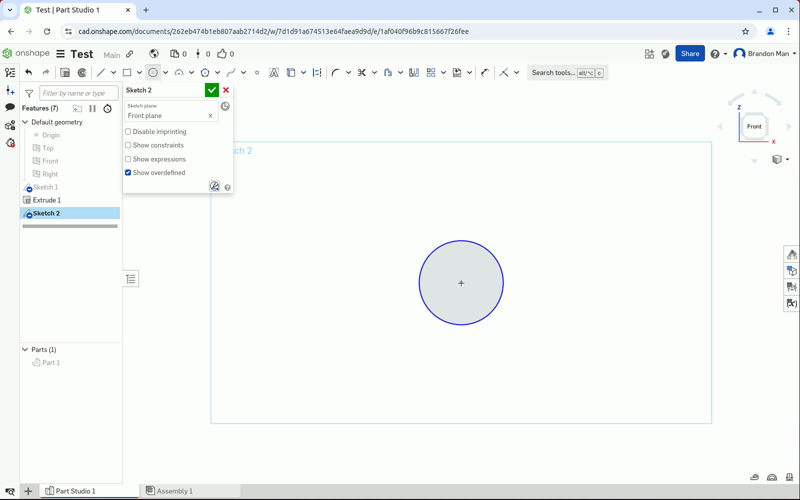
click(461, 282)
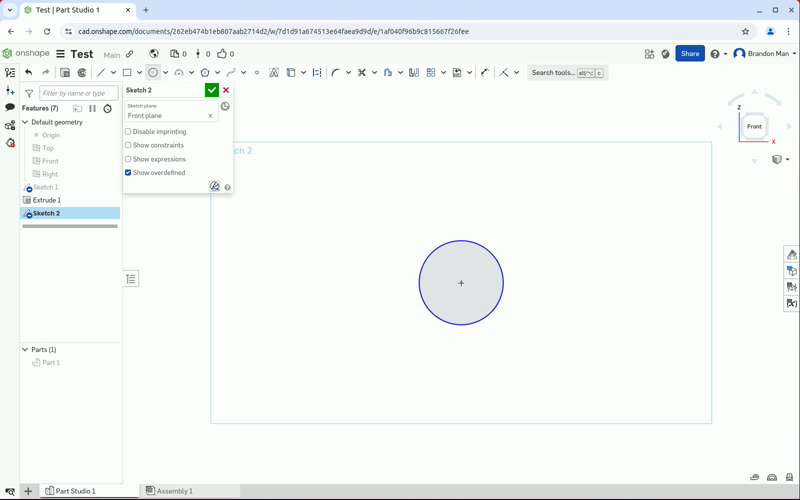
key_up(shift)
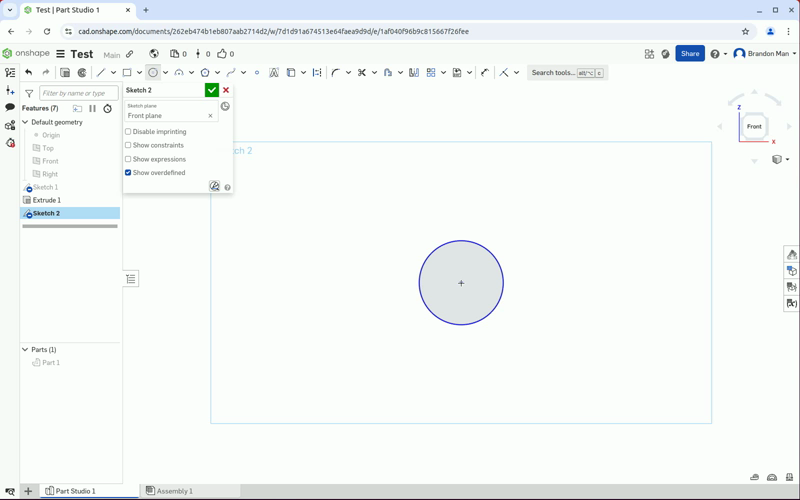
mouse_move(485, 282)
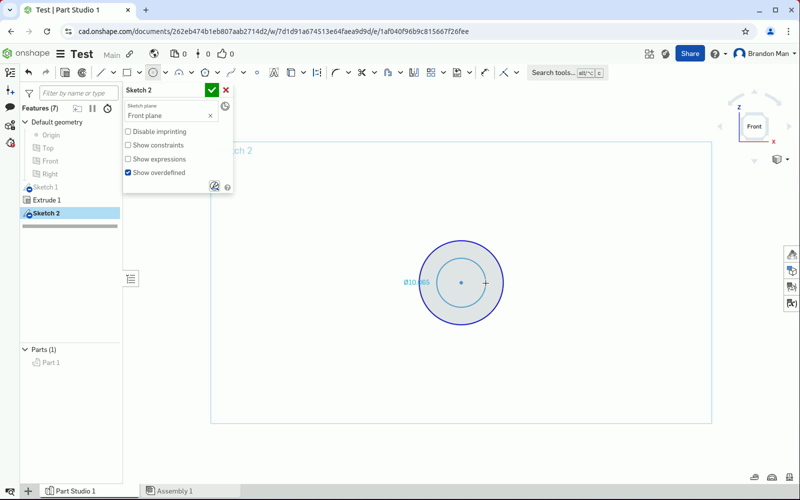
click(485, 282)
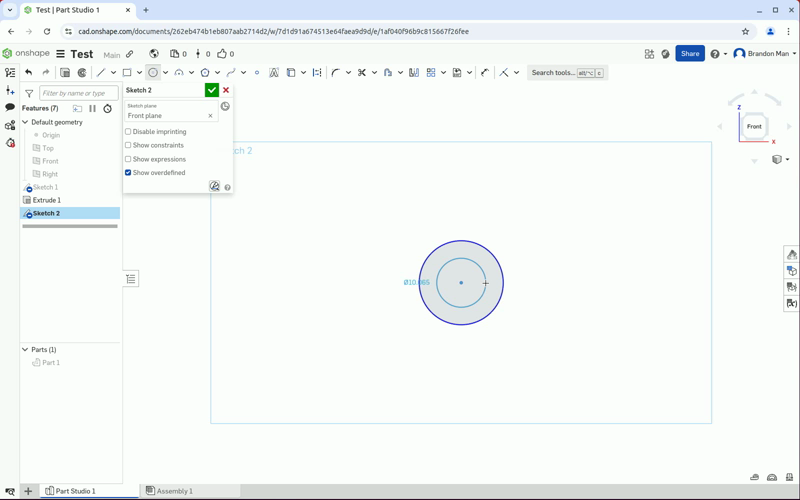
key(esc)
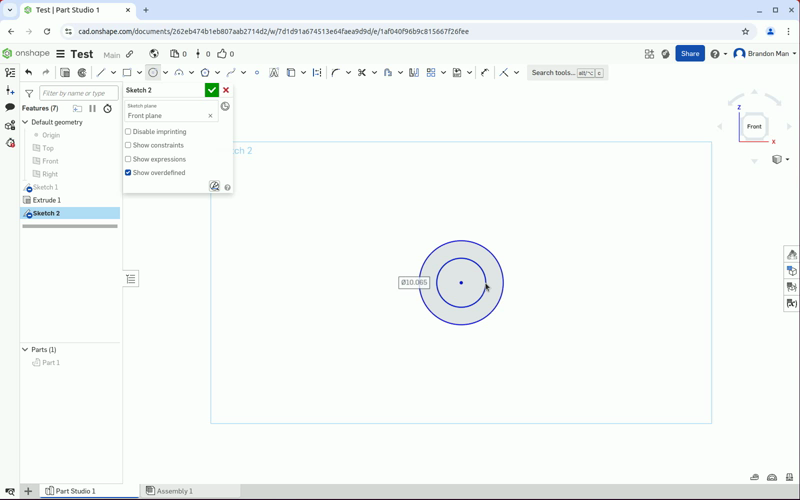
mouse_move(468, 314)
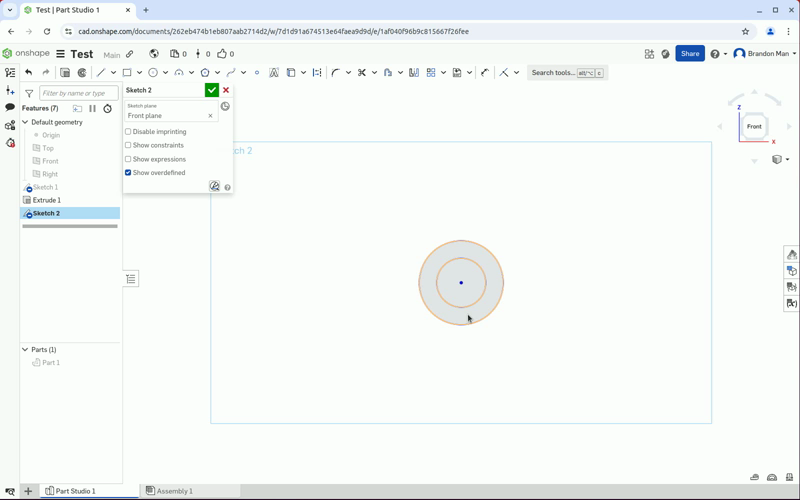
click(468, 314)
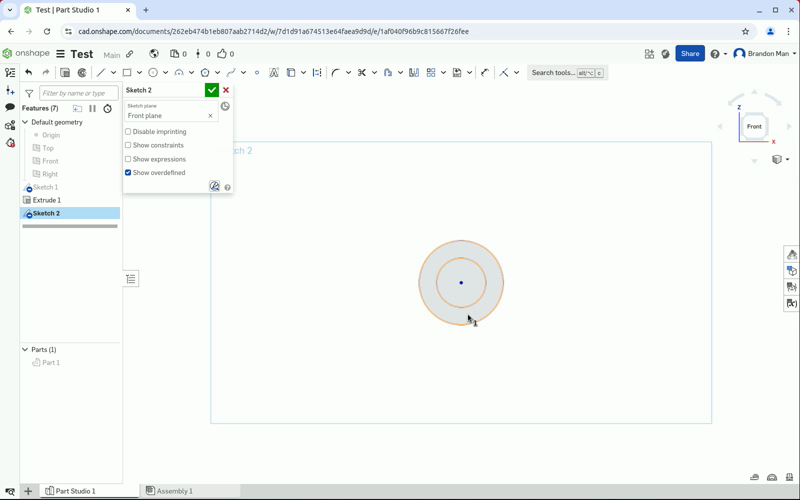
mouse_move(73, 352)
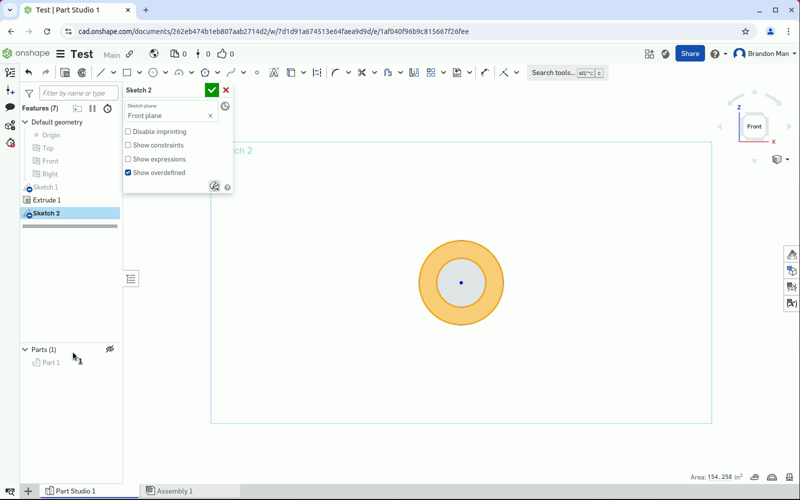
key(shift+y)
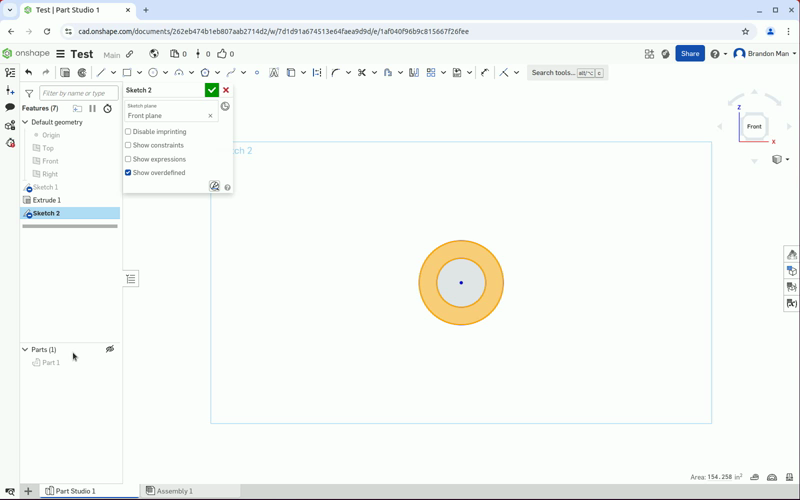
key(shift+e)
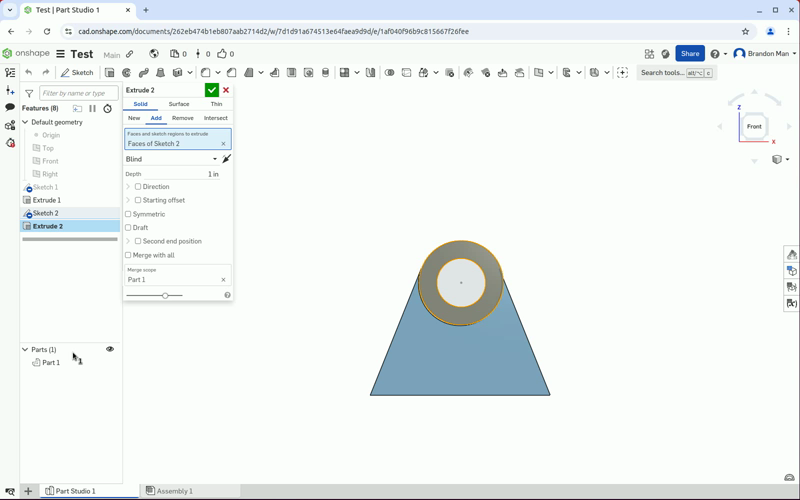
mouse_move(143, 106)
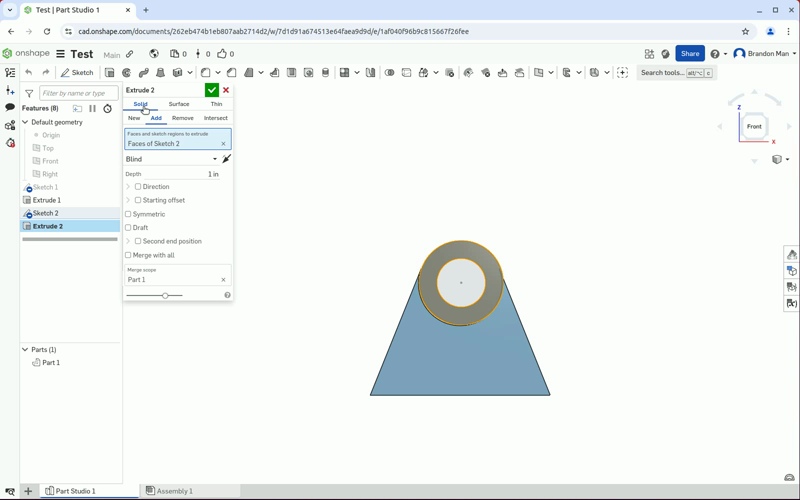
click(143, 106)
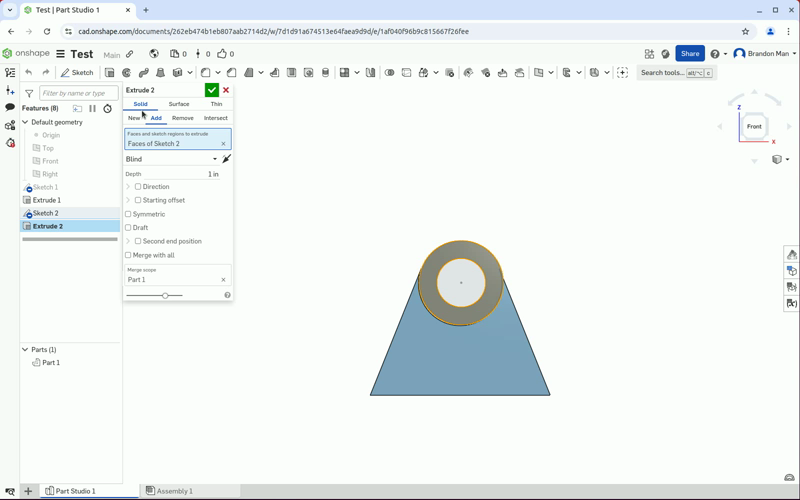
mouse_move(137, 120)
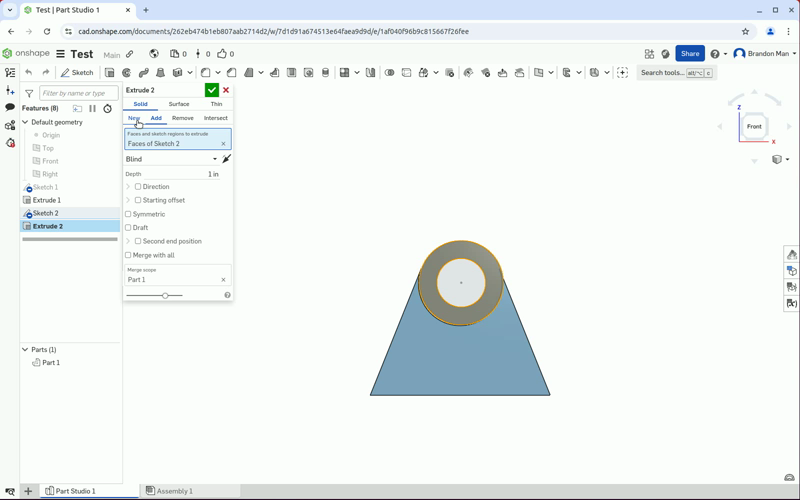
click(137, 120)
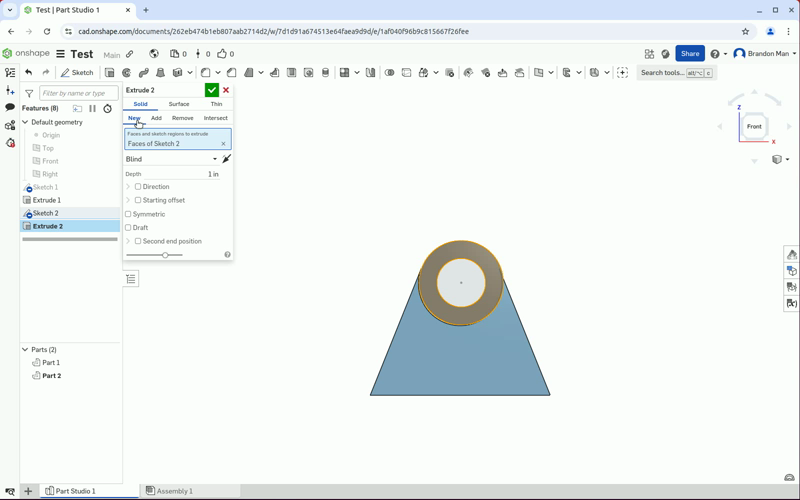
key(tab, 4)
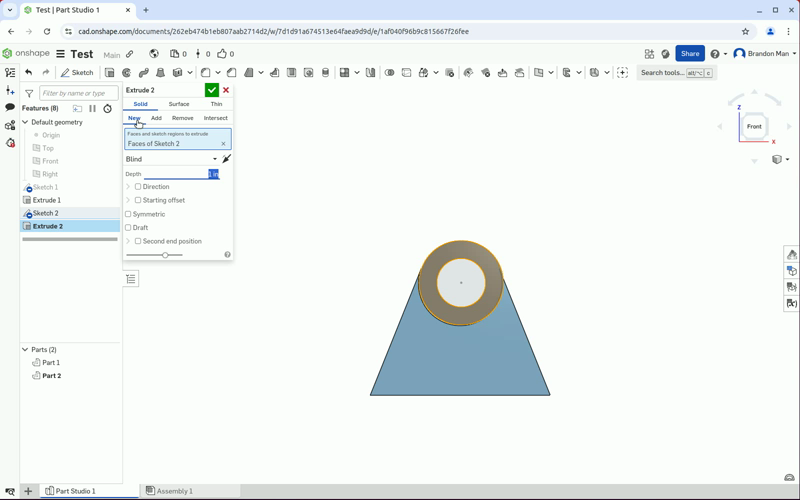
text(0.481)
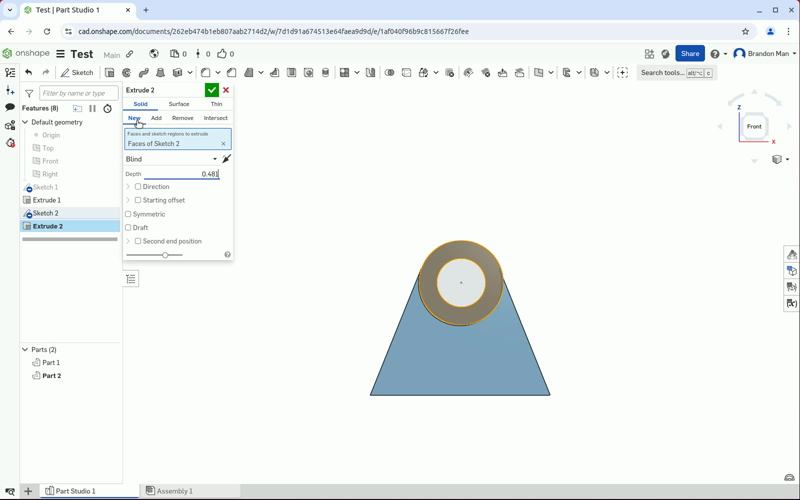
key(enter)
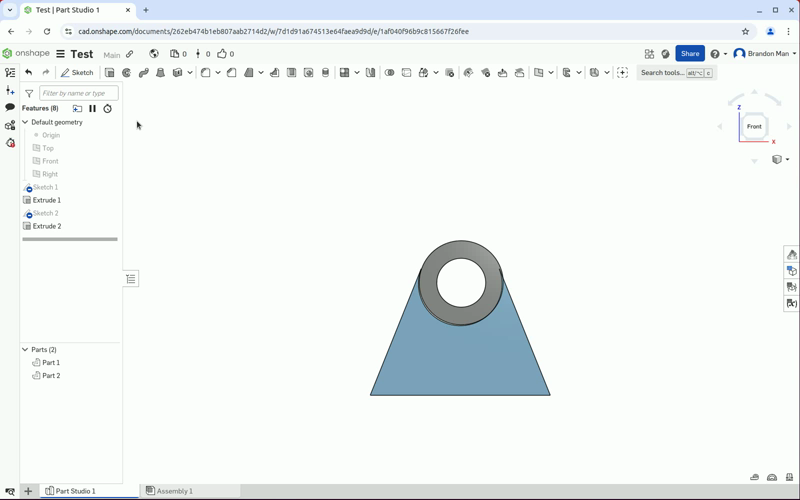
key(shift+h)
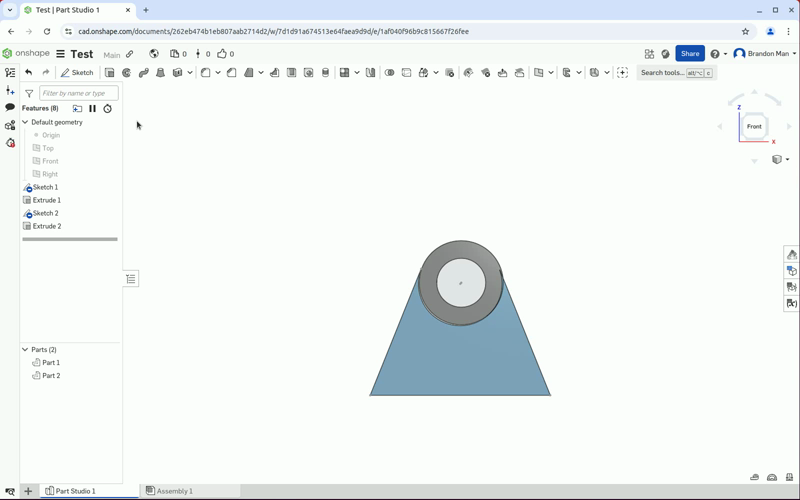
key(shift+h)
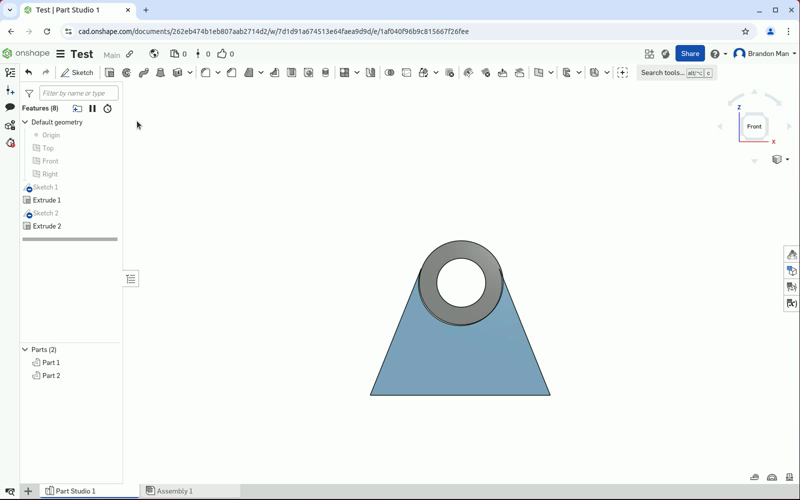
mouse_move(73, 189)
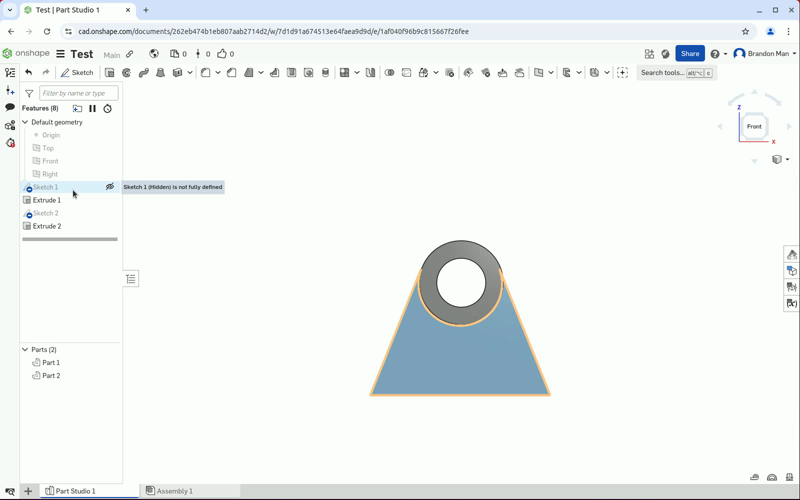
click(73, 189)
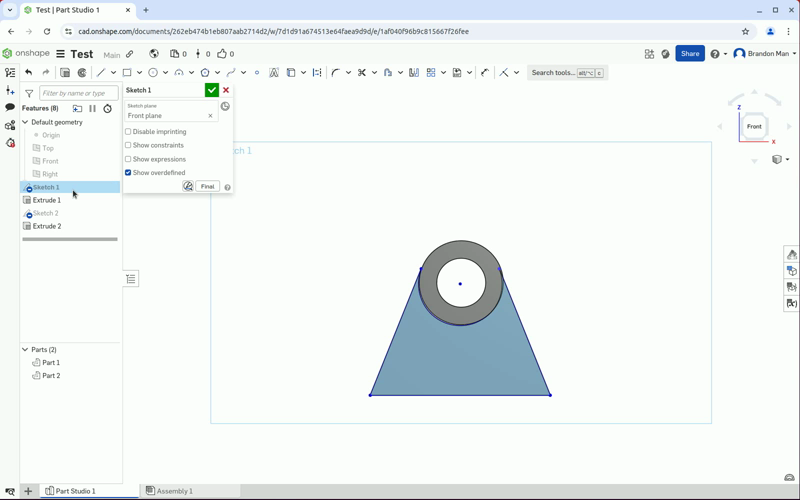
mouse_move(229, 92)
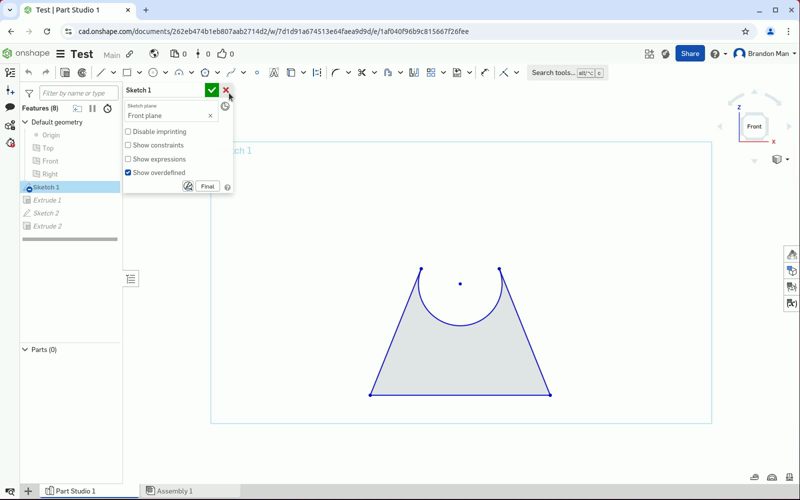
click(229, 92)
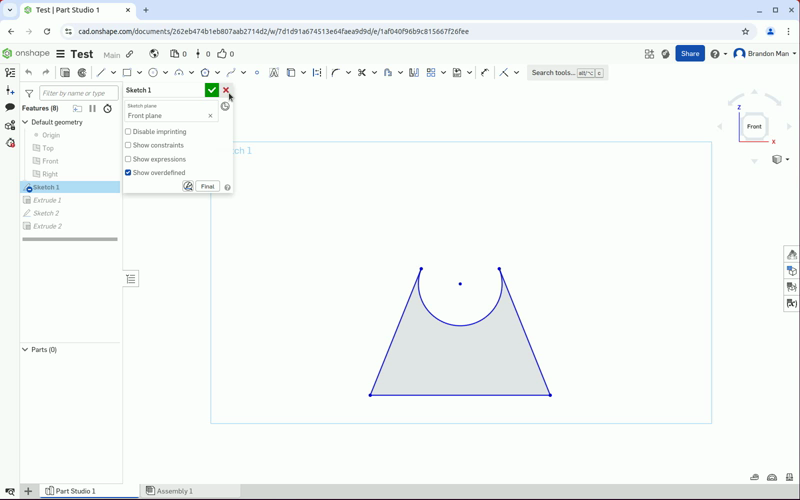
key(shift+s)
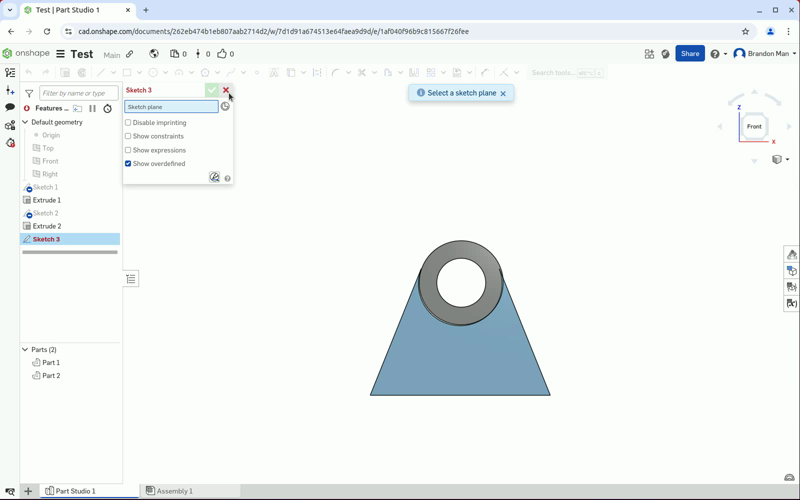
mouse_move(73, 163)
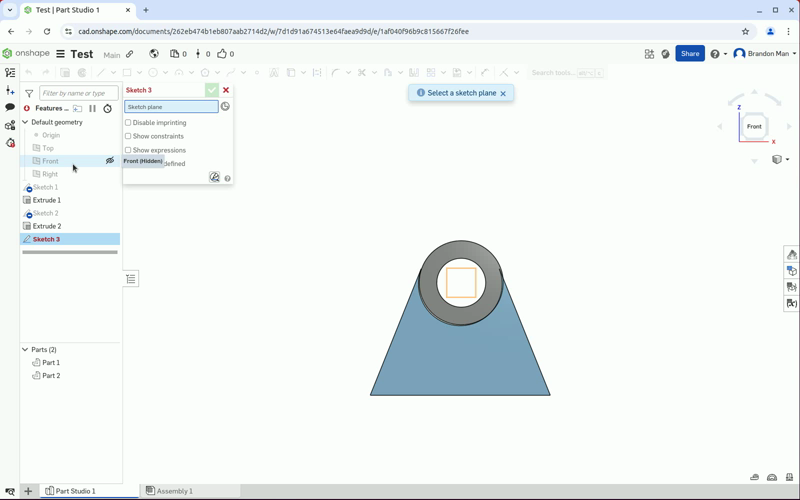
click(73, 163)
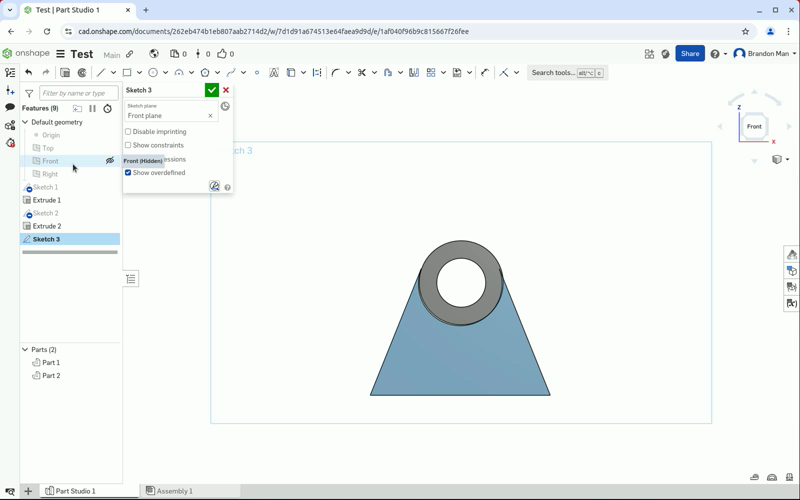
mouse_move(73, 352)
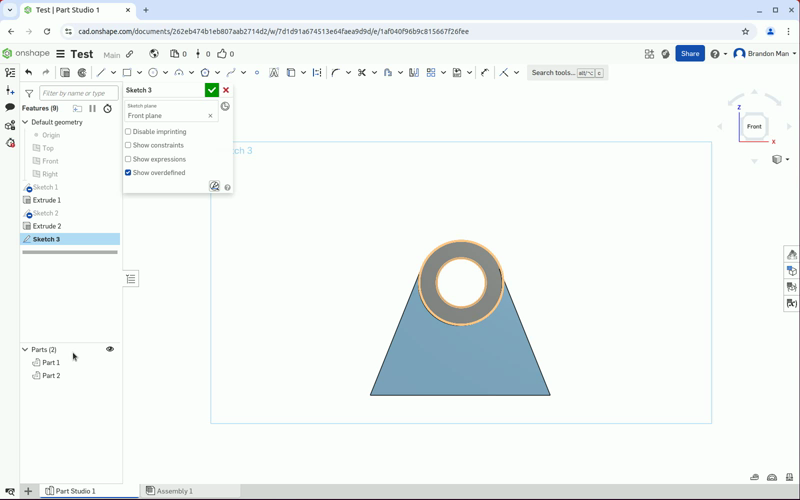
key(y)
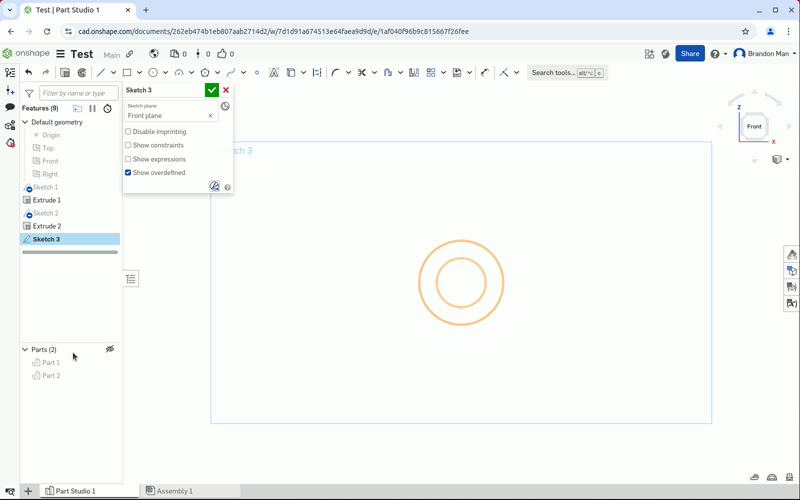
key(c)
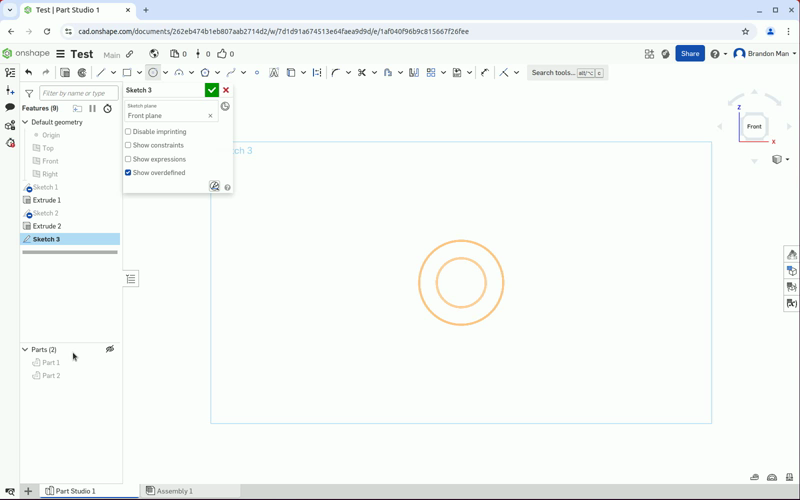
key_down(shift)
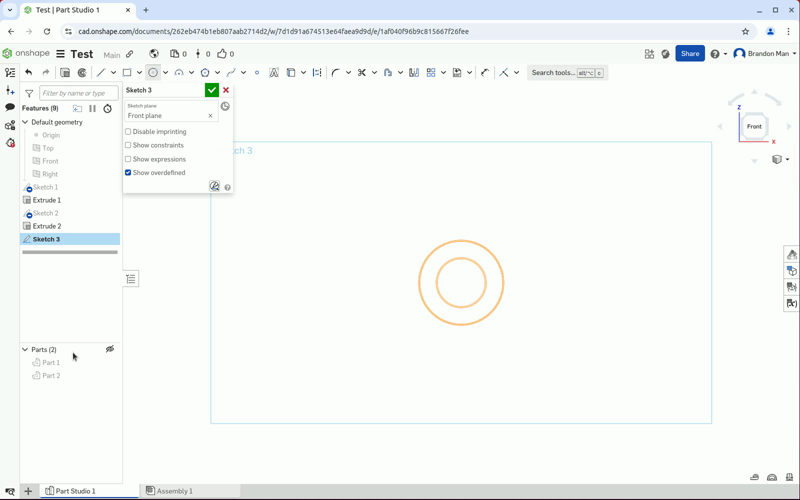
mouse_move(461, 282)
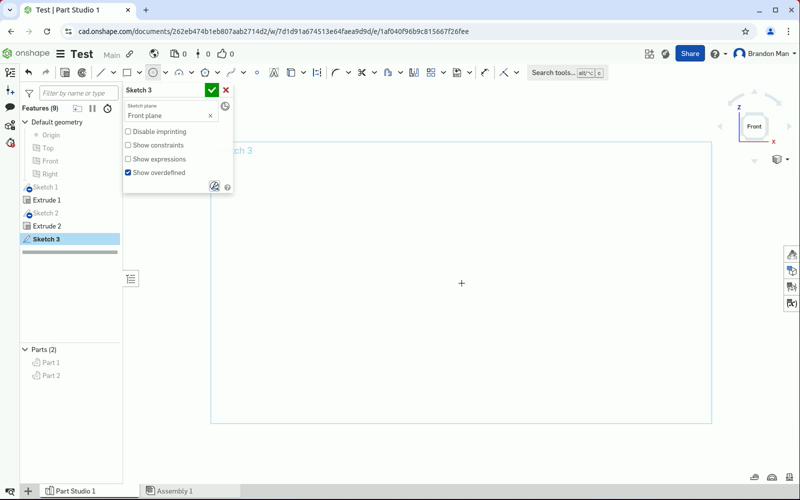
click(461, 282)
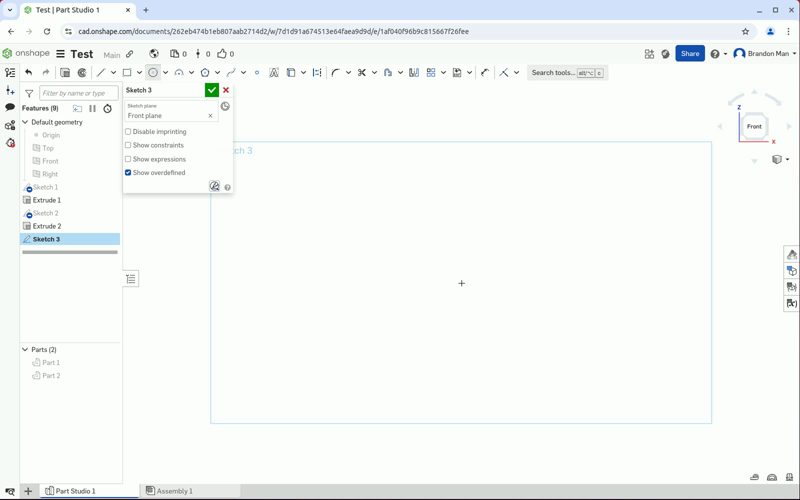
key_up(shift)
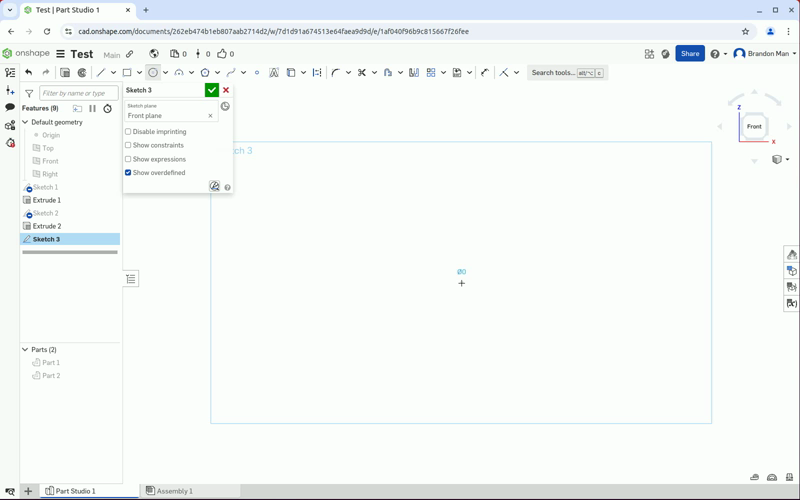
mouse_move(486, 282)
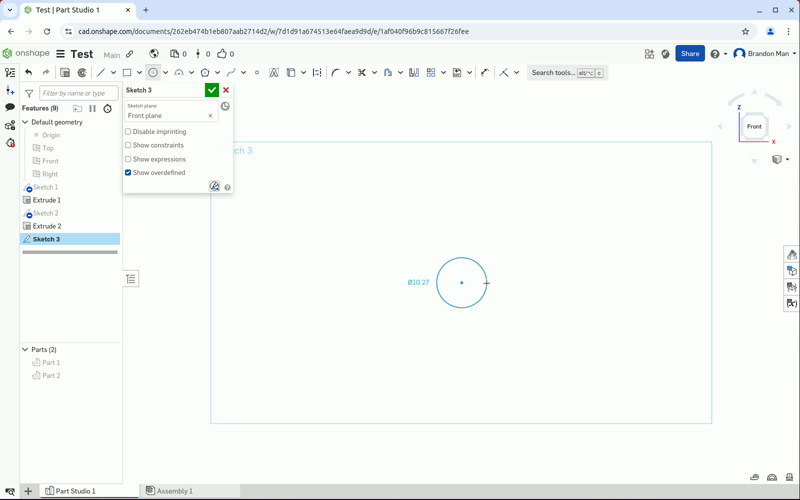
click(486, 282)
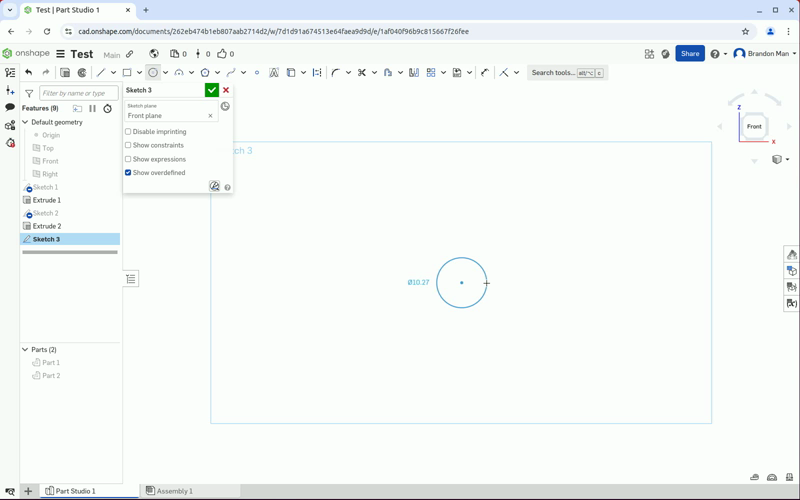
key(esc)
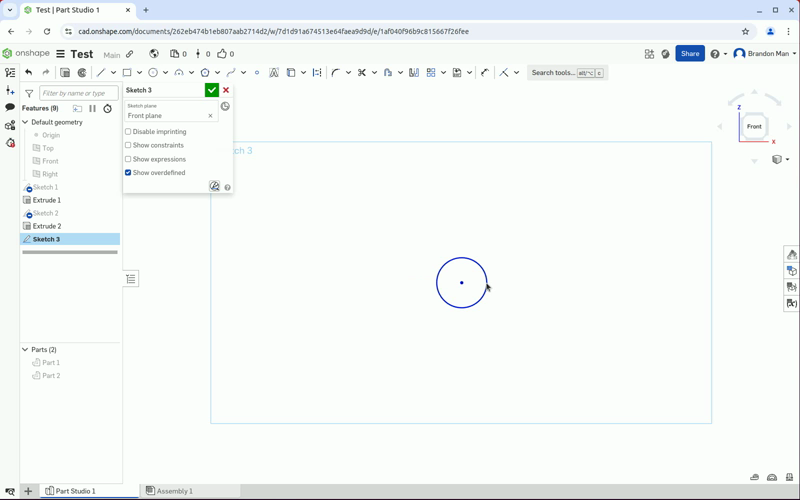
mouse_move(477, 299)
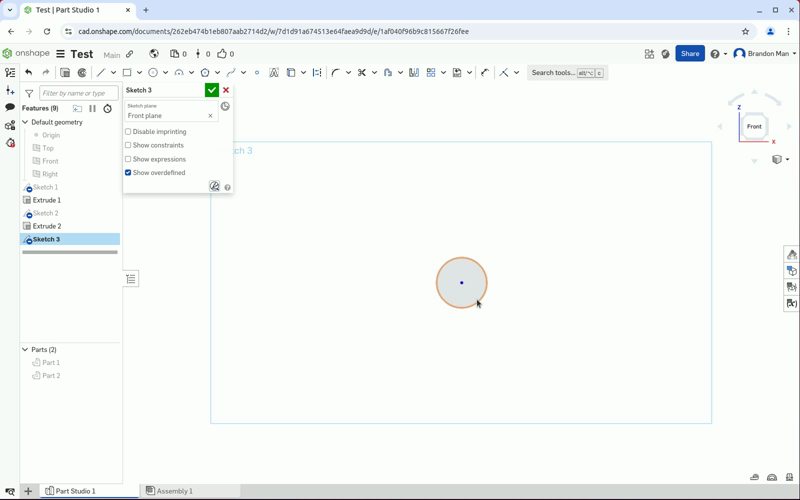
click(477, 299)
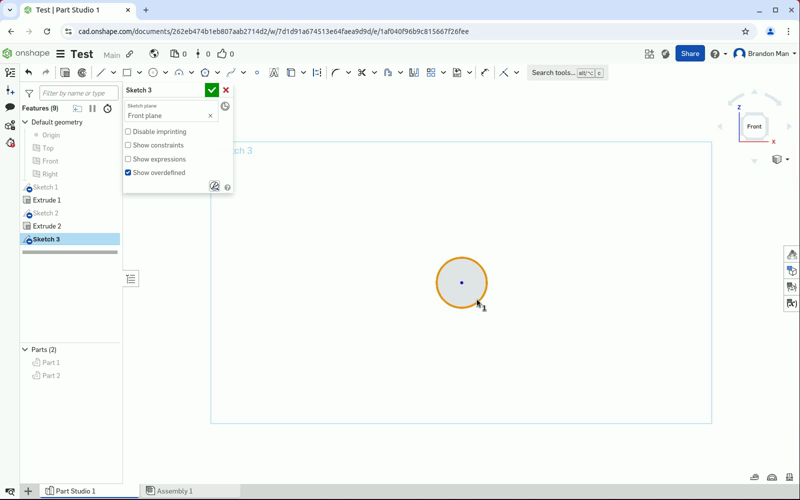
mouse_move(73, 352)
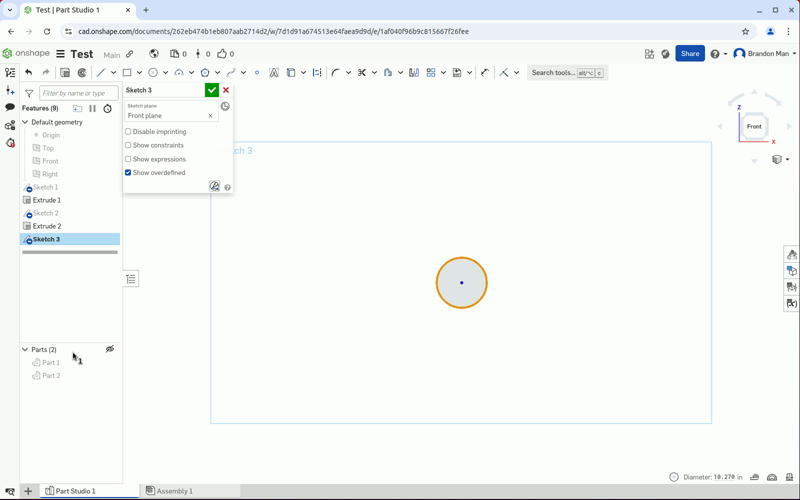
key(shift+y)
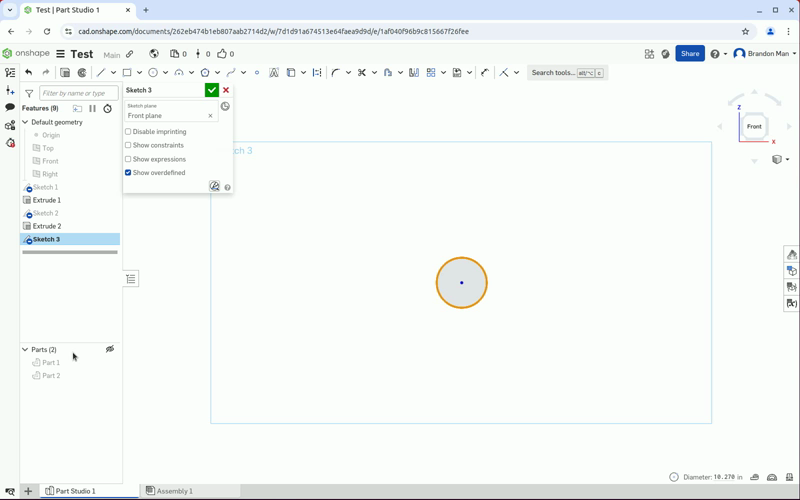
key(shift+e)
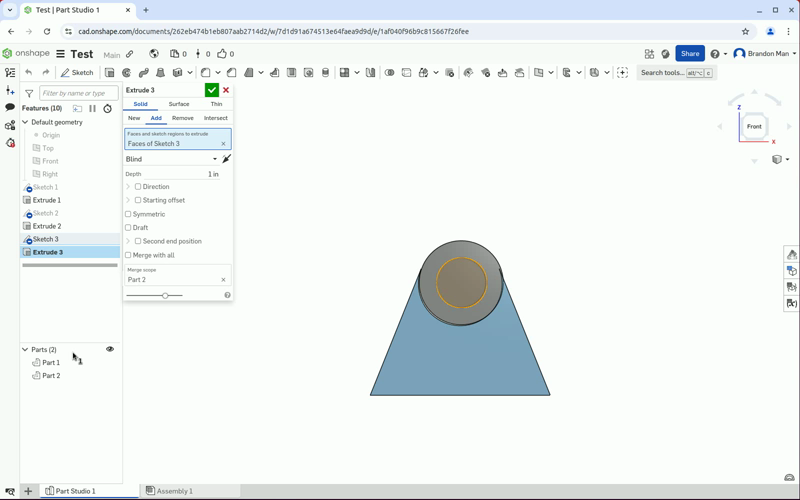
mouse_move(143, 106)
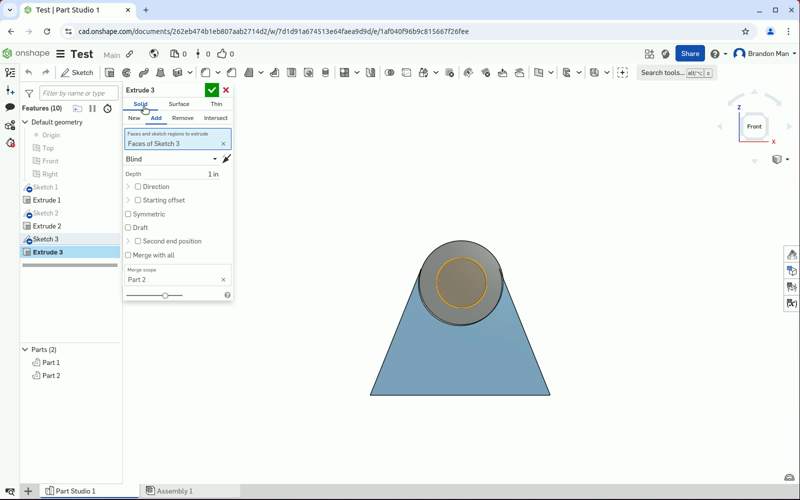
click(143, 106)
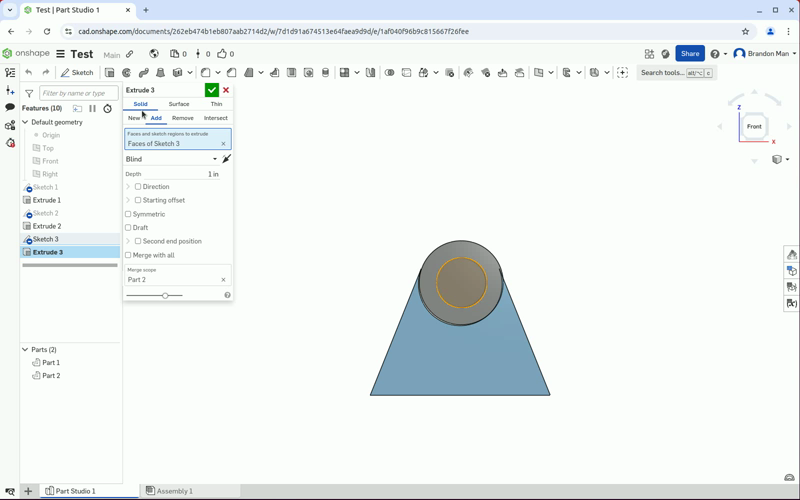
mouse_move(137, 120)
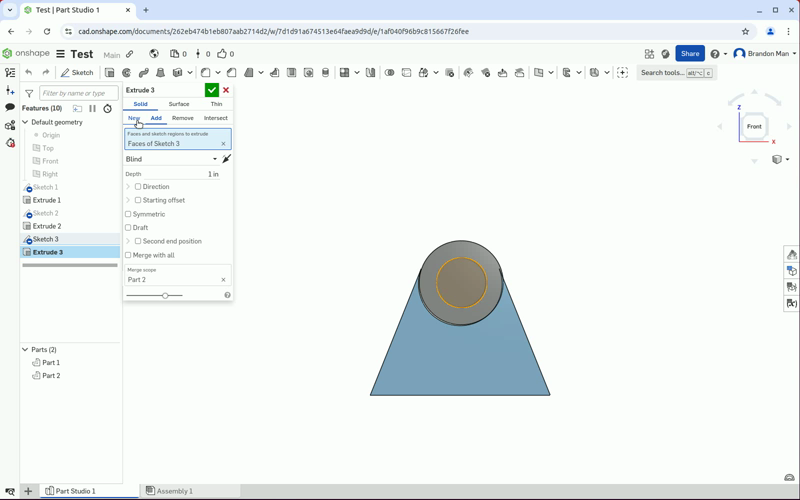
click(137, 120)
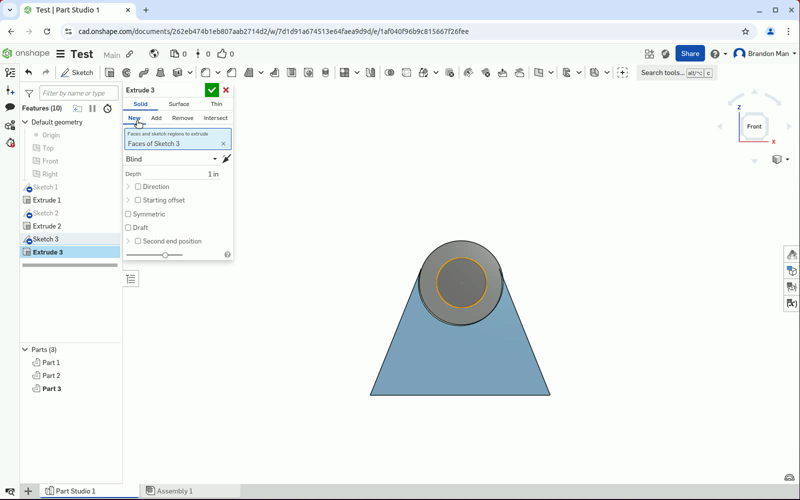
key(tab, 4)
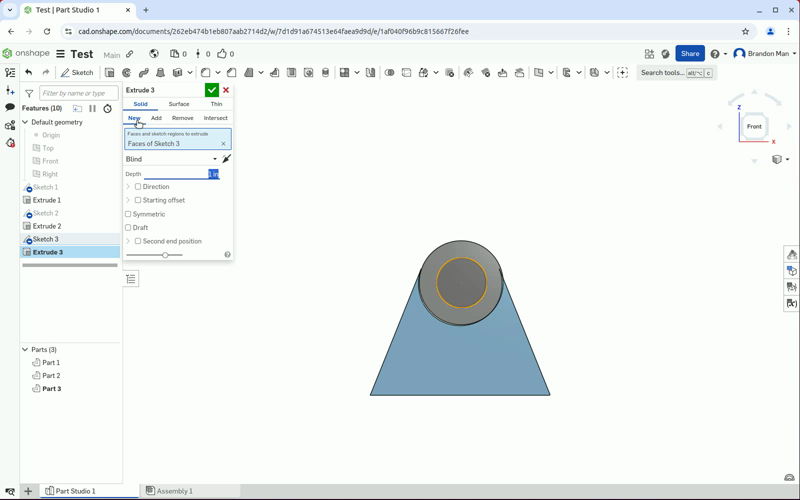
text(1.444)
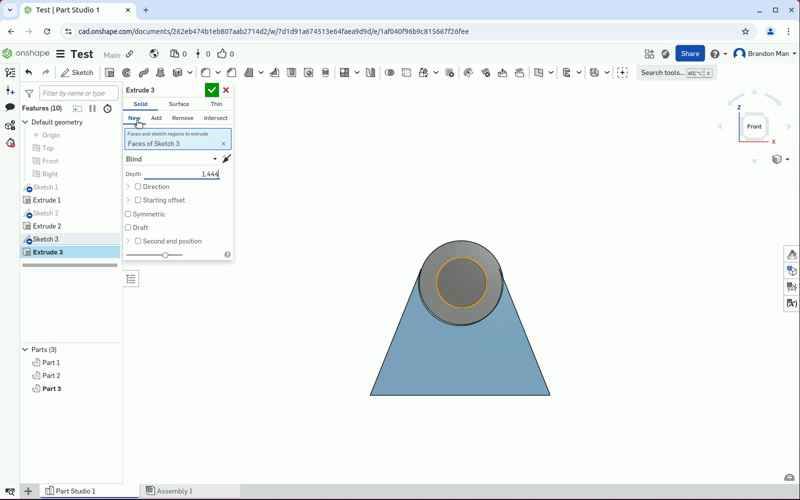
key(enter)
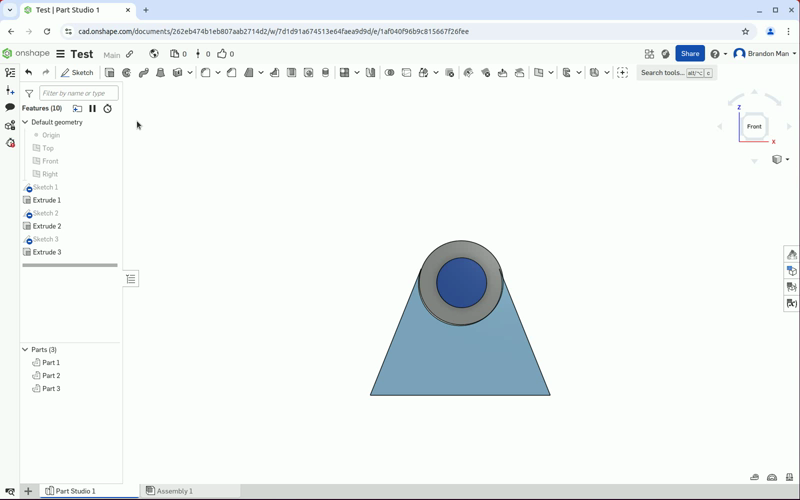
key(shift+h)
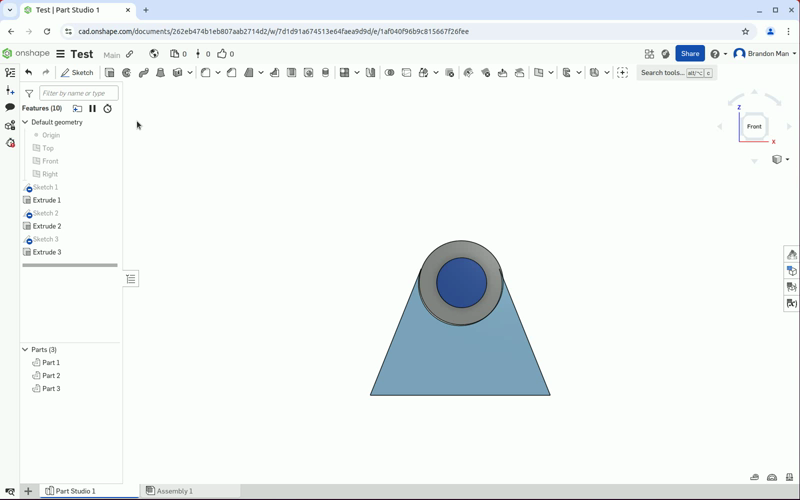
key(shift+h)
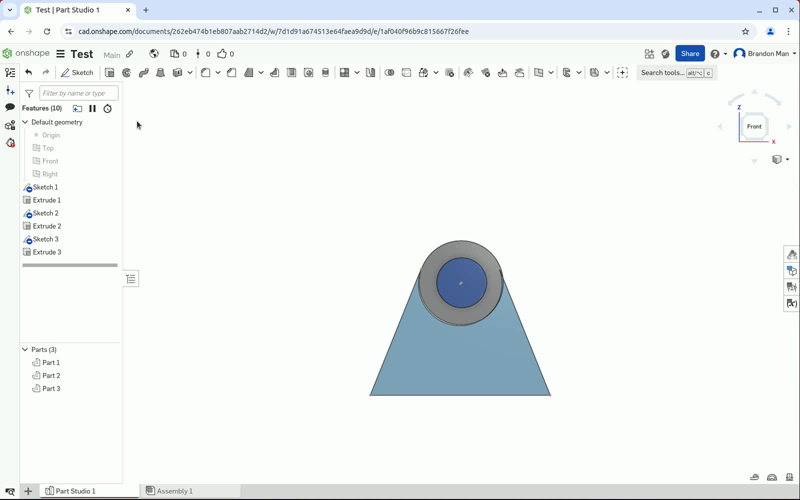
key(shift+7)
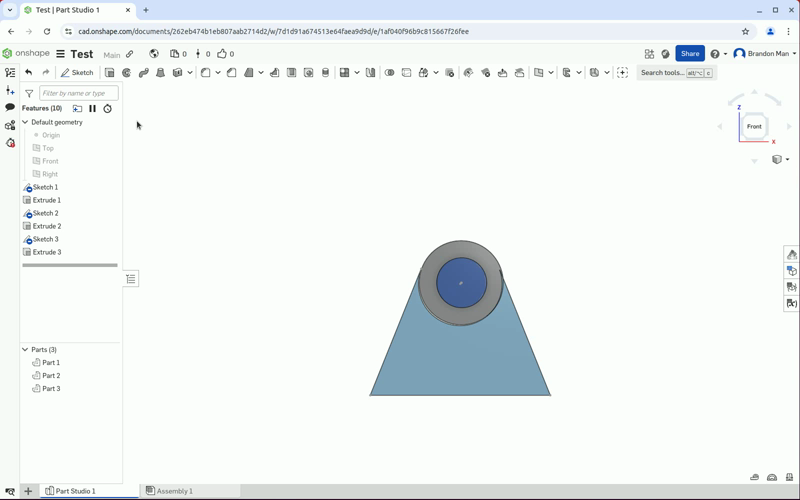
key(left, 2)
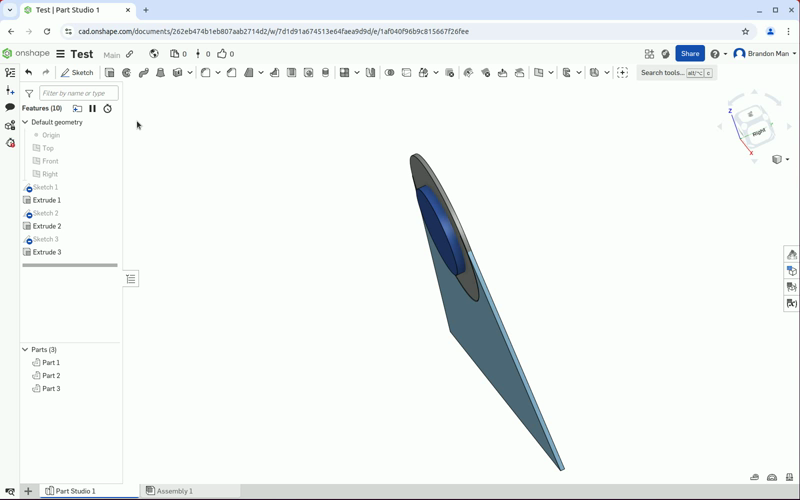
key(down, 2)
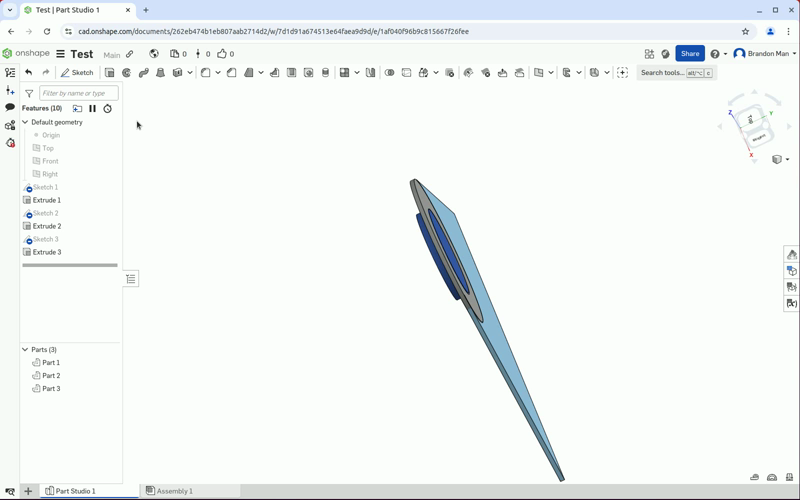
key(up, 2)
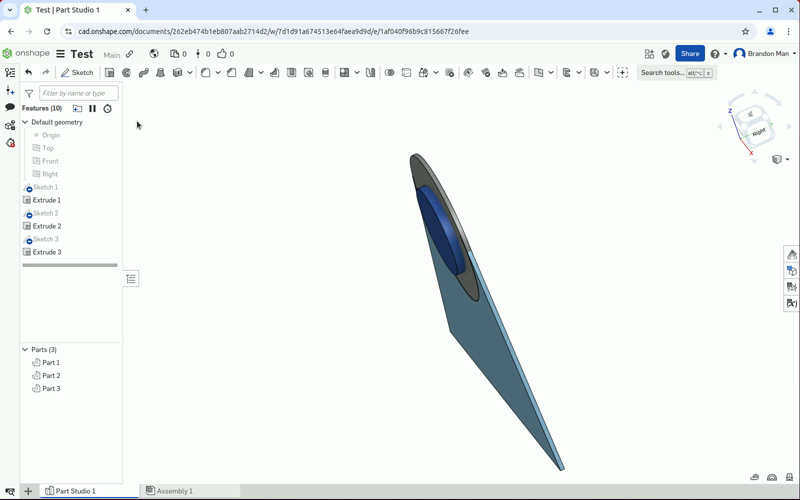
key(right, 2)
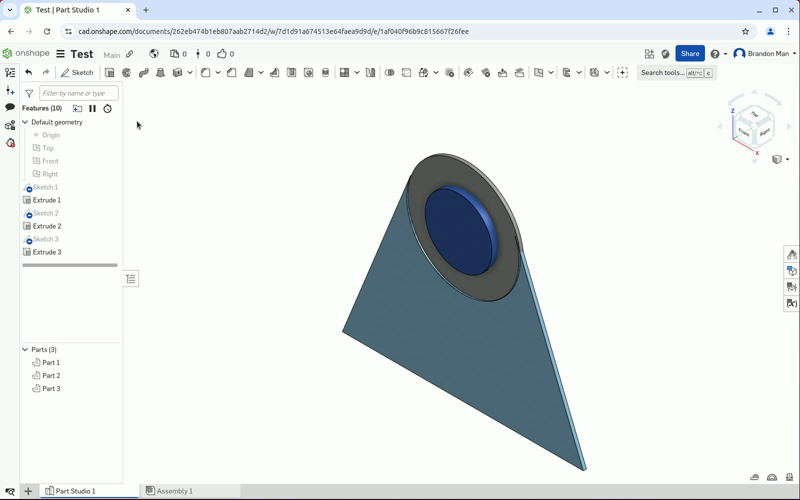
mouse_move(73, 189)
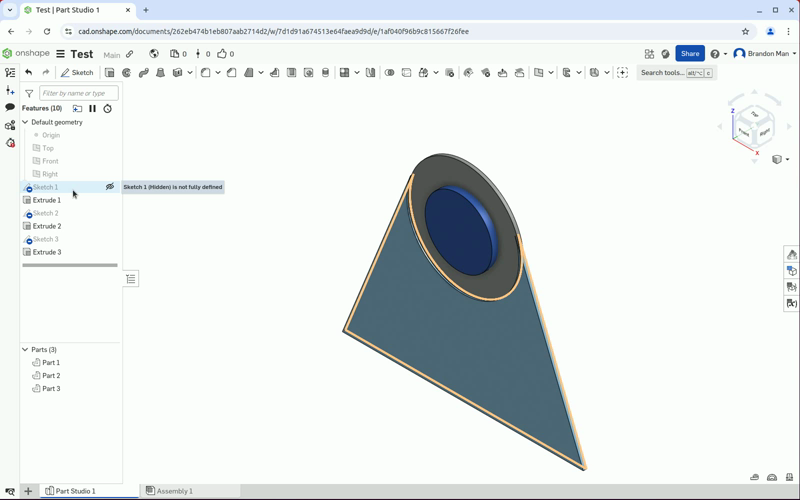
click(73, 189)